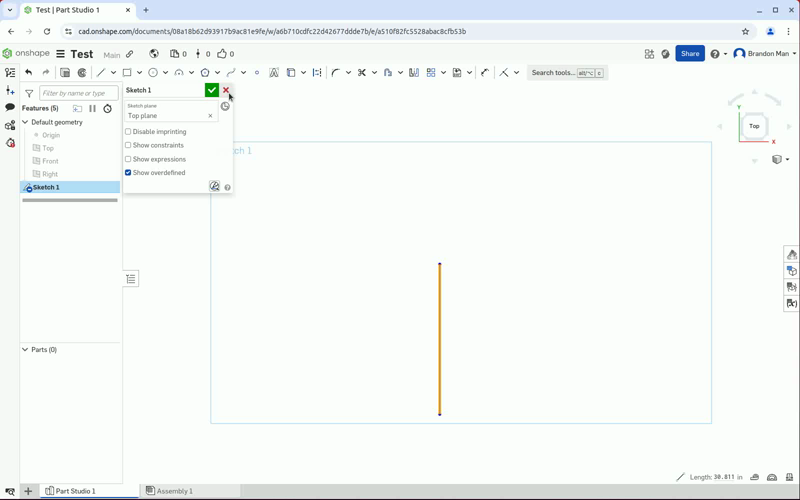
key(shift+h)
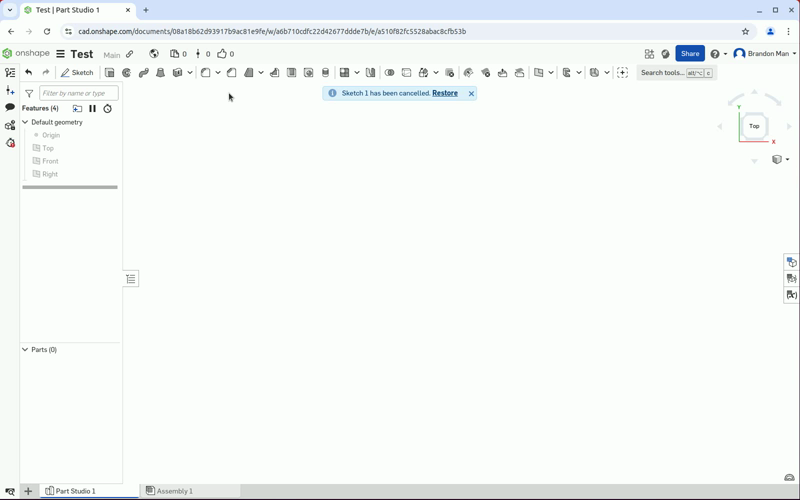
mouse_move(73, 352)
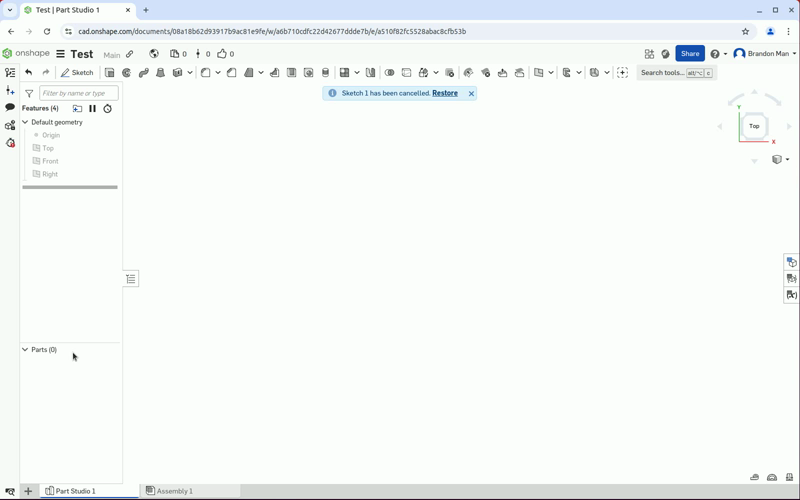
key(y)
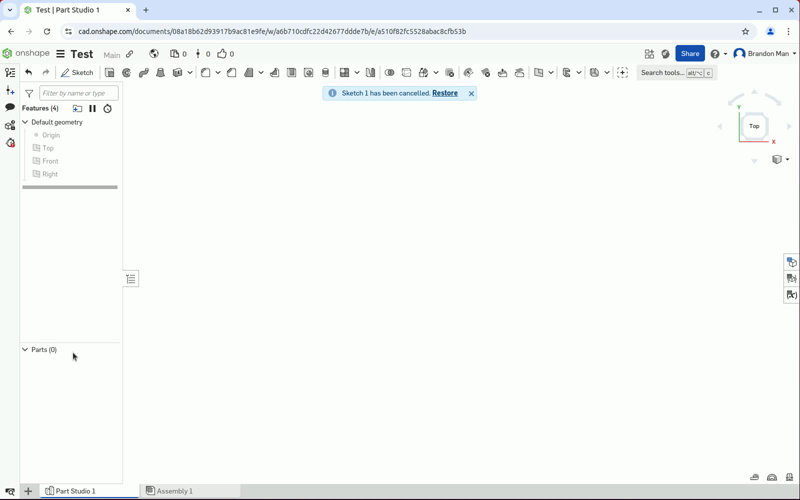
key(shift+p)
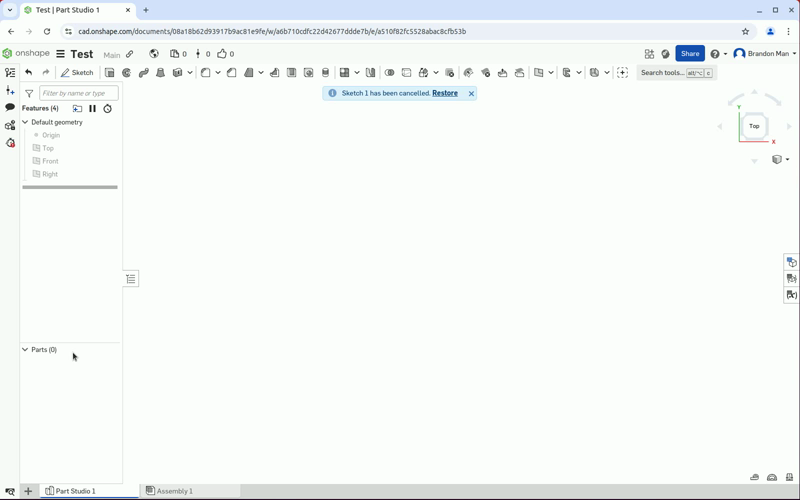
key(space)
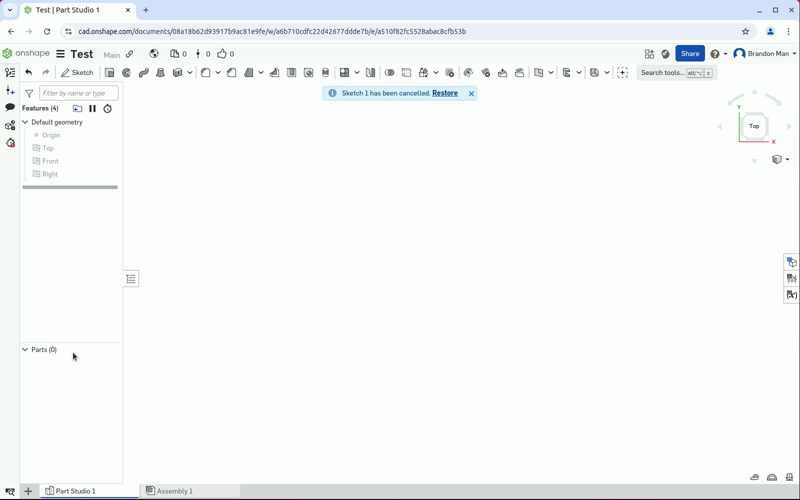
key_down(shift)
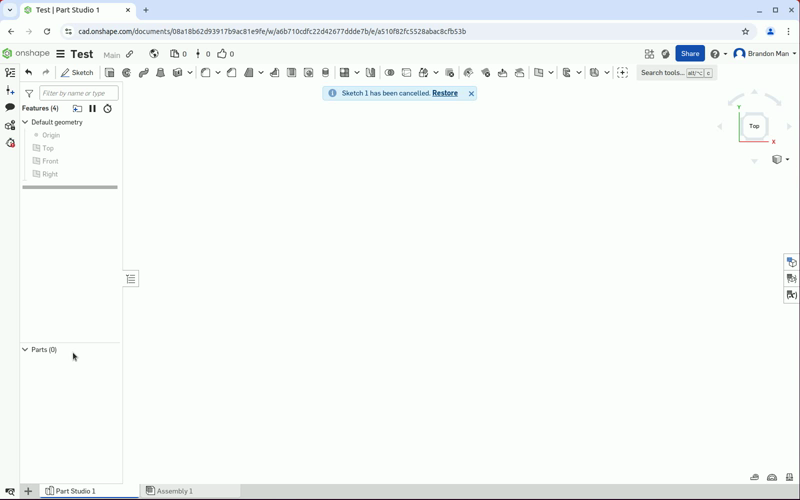
key(up)
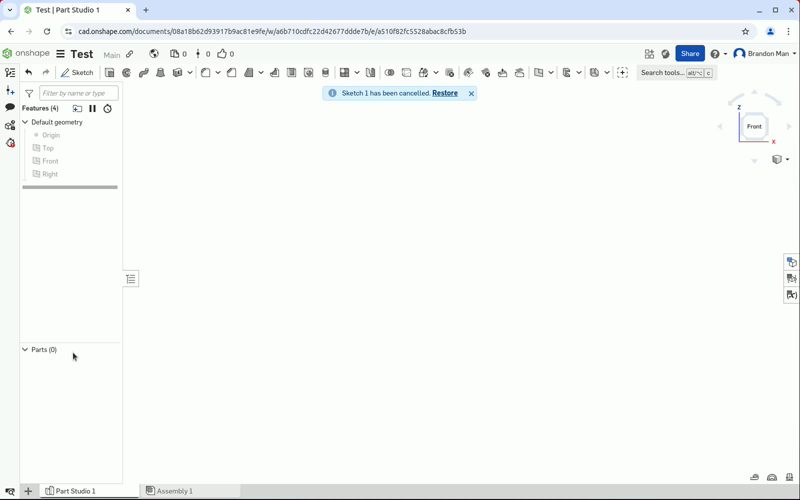
key_up(shift)
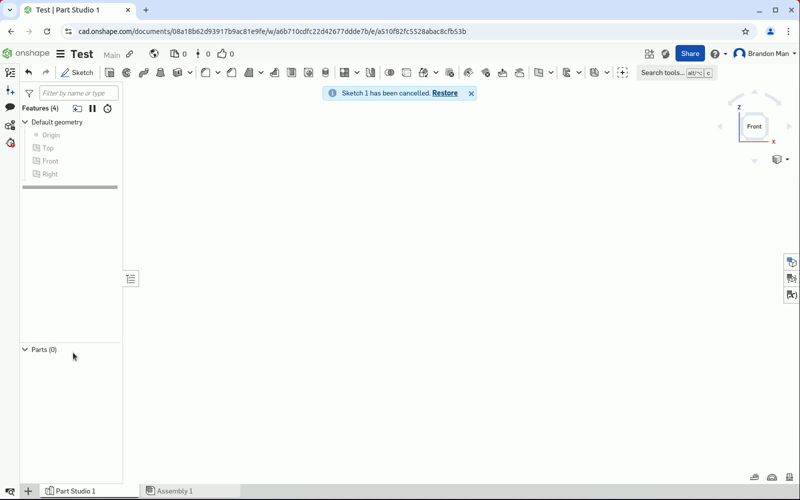
mouse_move(73, 352)
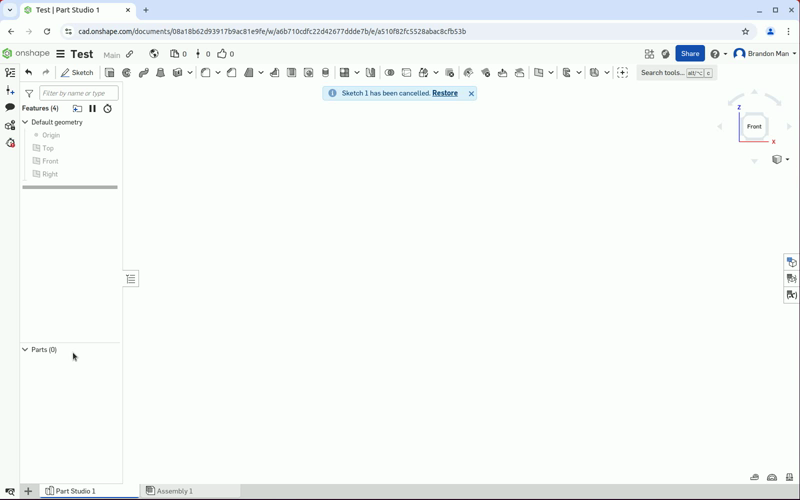
key(shift+y)
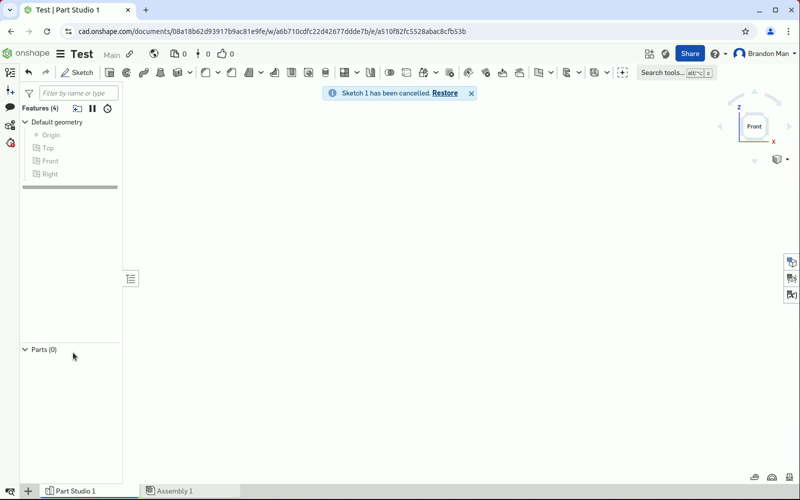
key(shift+s)
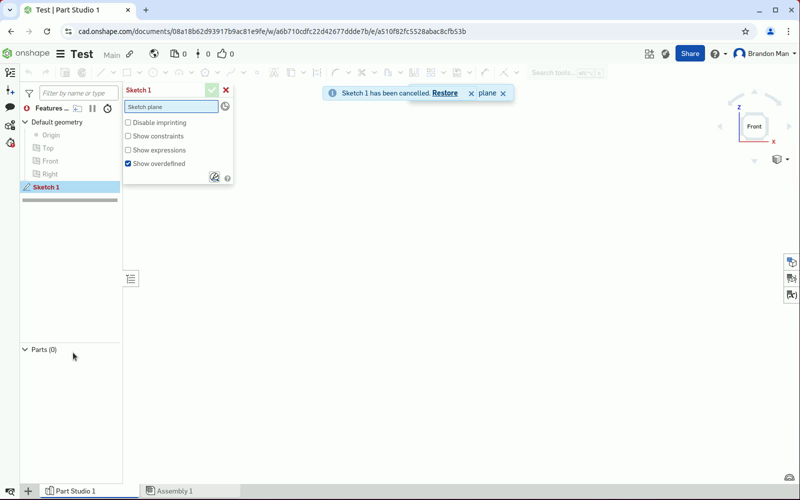
mouse_move(73, 163)
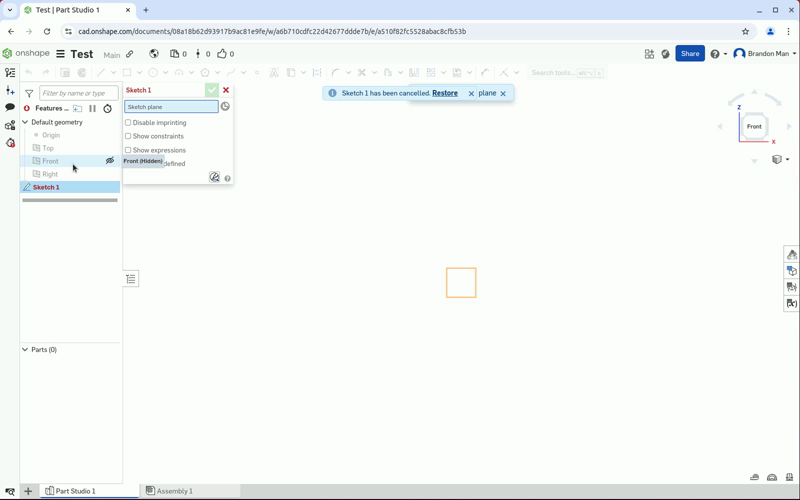
click(73, 163)
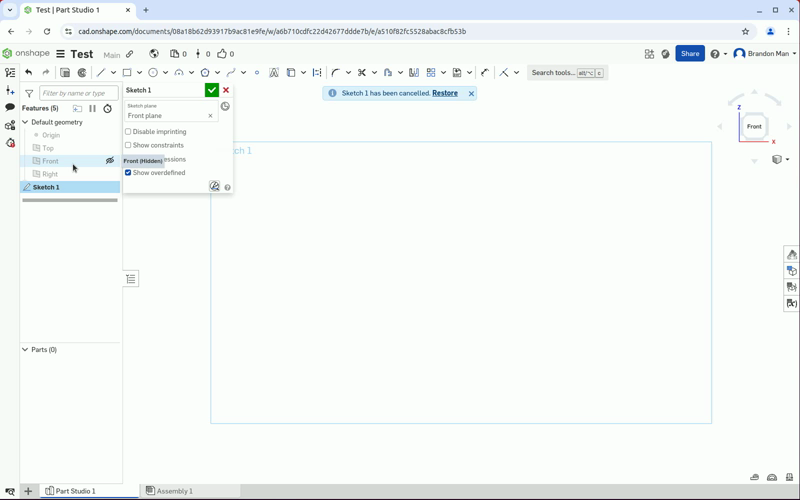
mouse_move(73, 352)
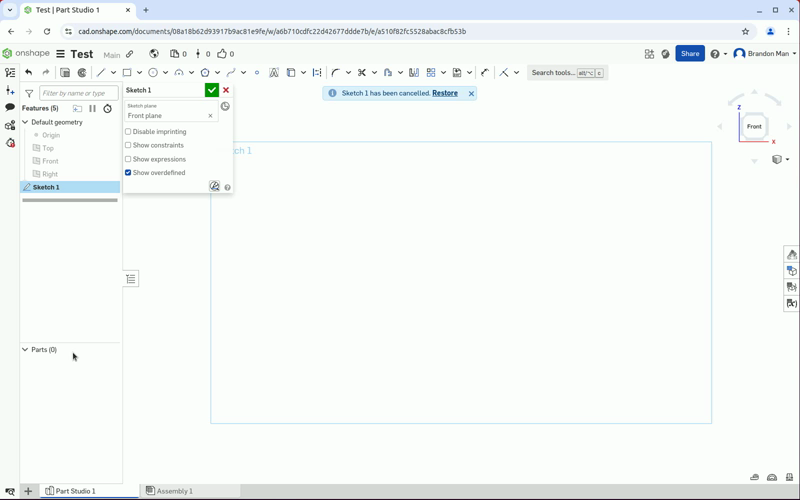
key(y)
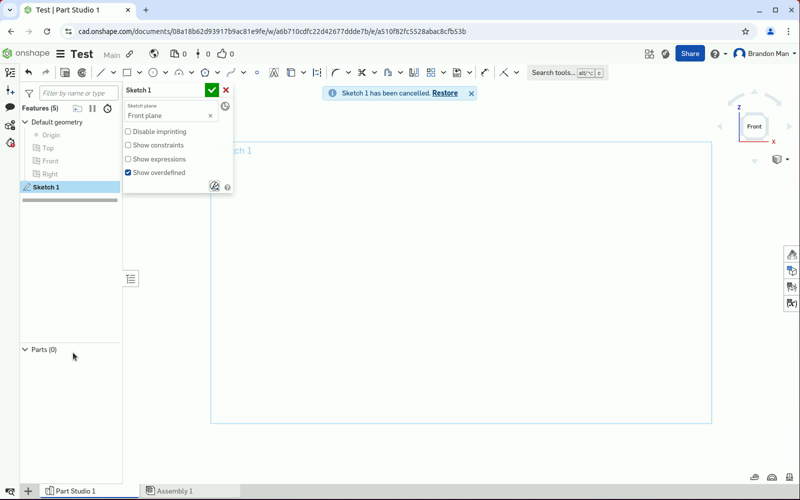
key(l)
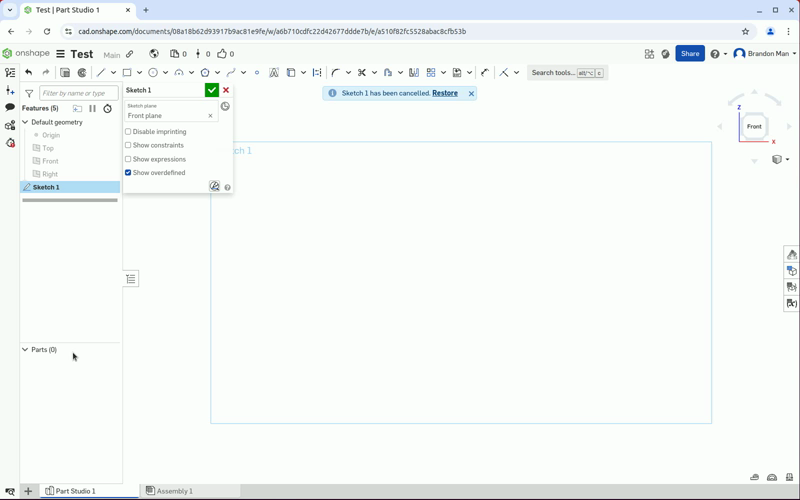
key_down(shift)
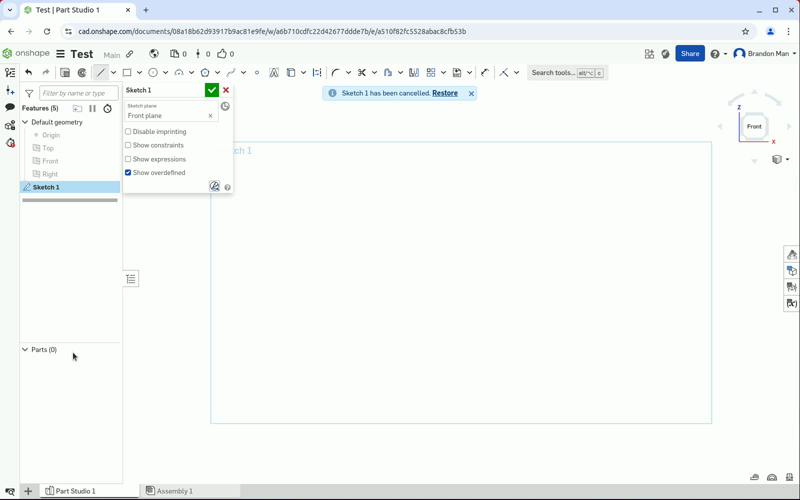
mouse_move(348, 261)
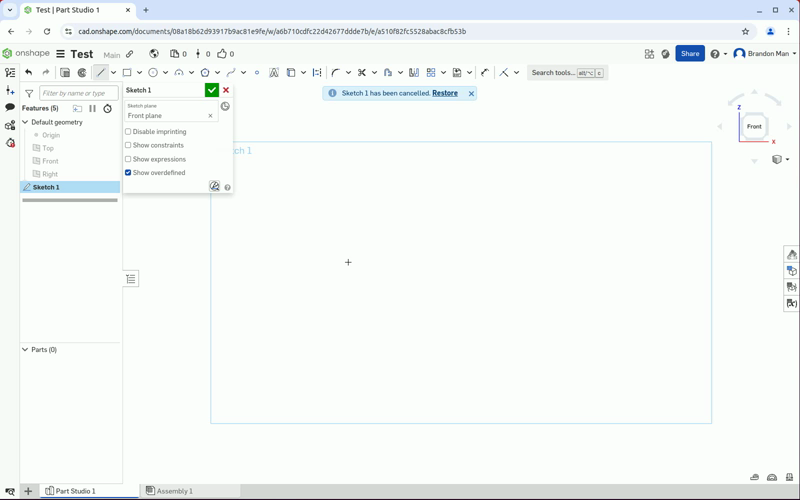
click(348, 261)
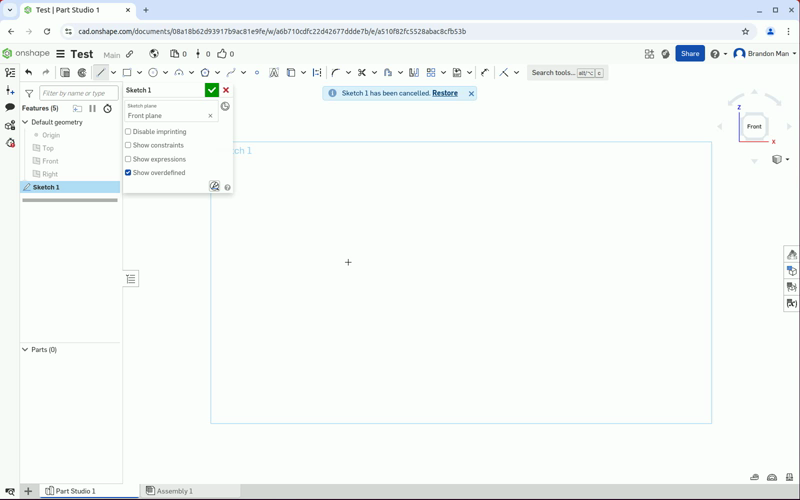
key_up(shift)
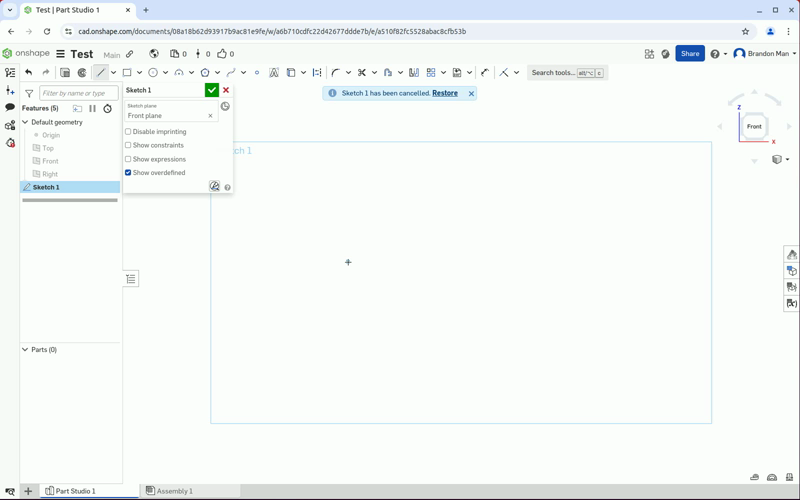
key_down(shift)
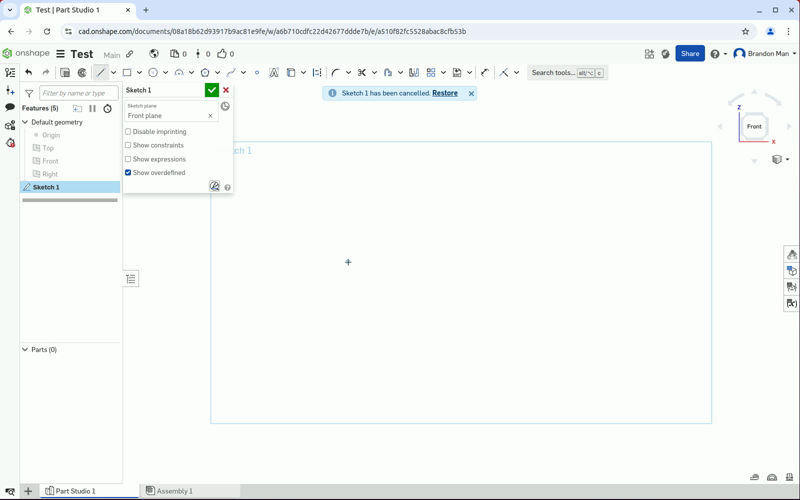
mouse_move(411, 261)
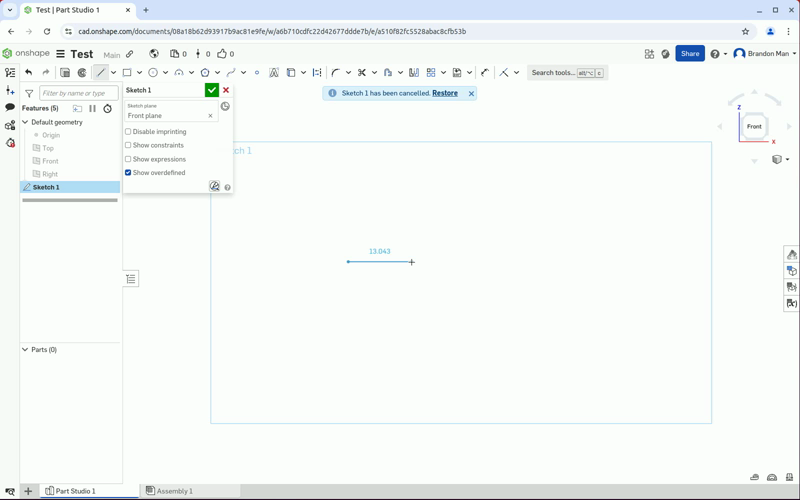
click(411, 261)
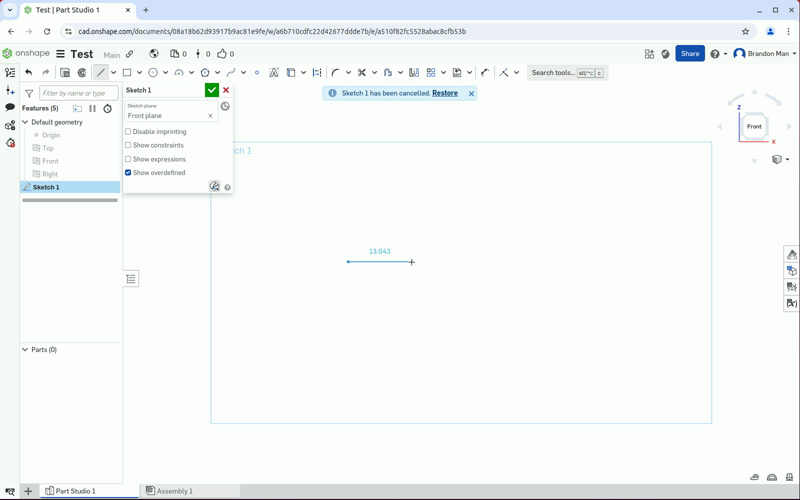
key_up(shift)
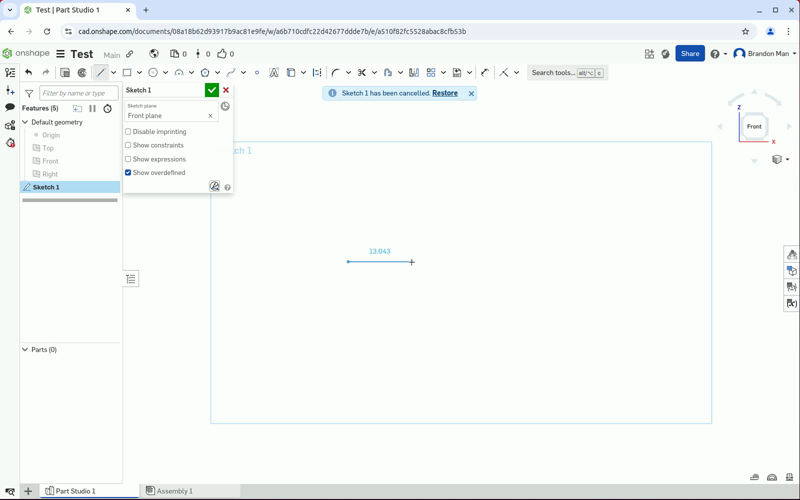
key_down(shift)
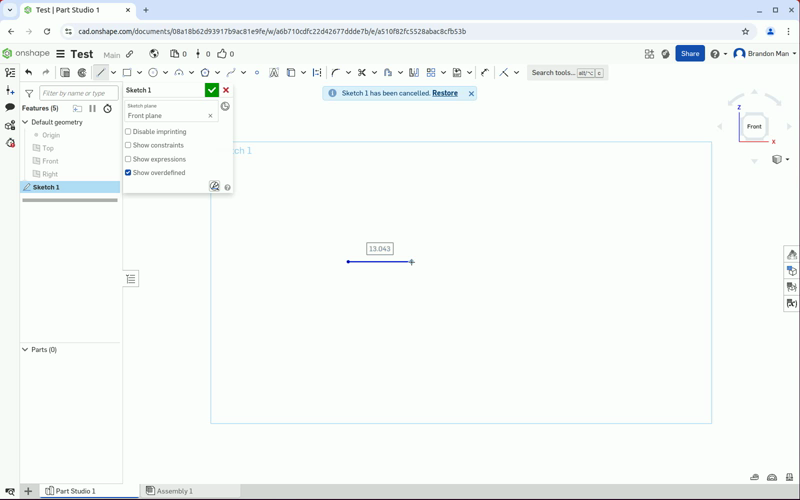
mouse_move(411, 196)
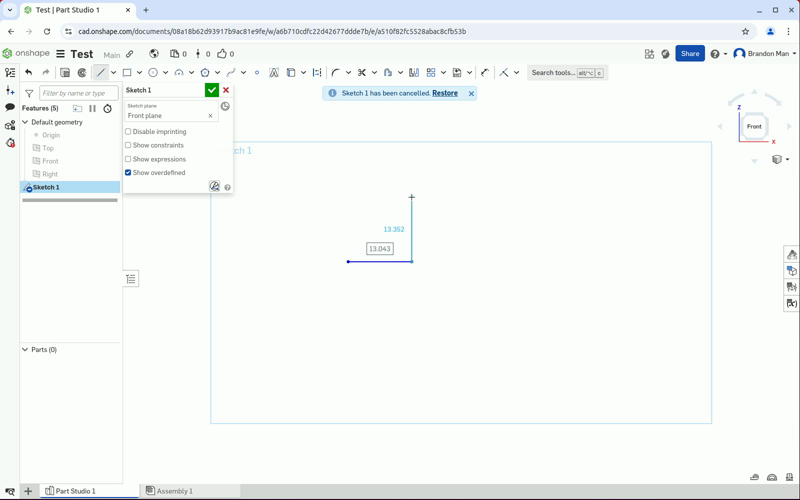
click(411, 196)
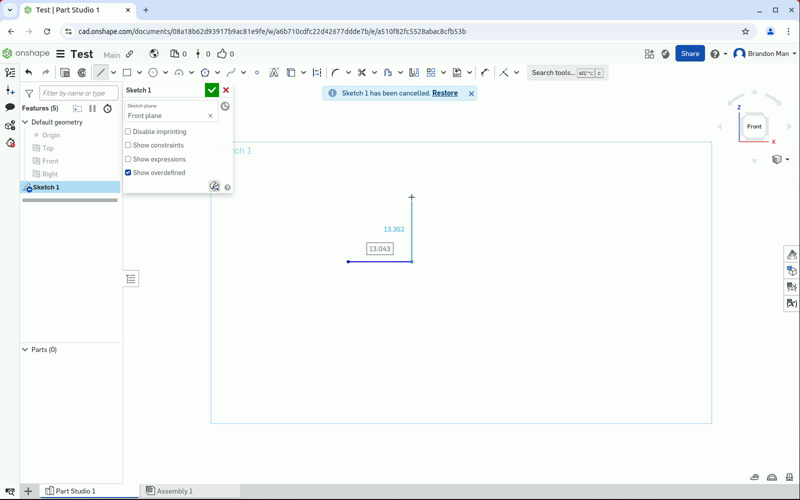
key_up(shift)
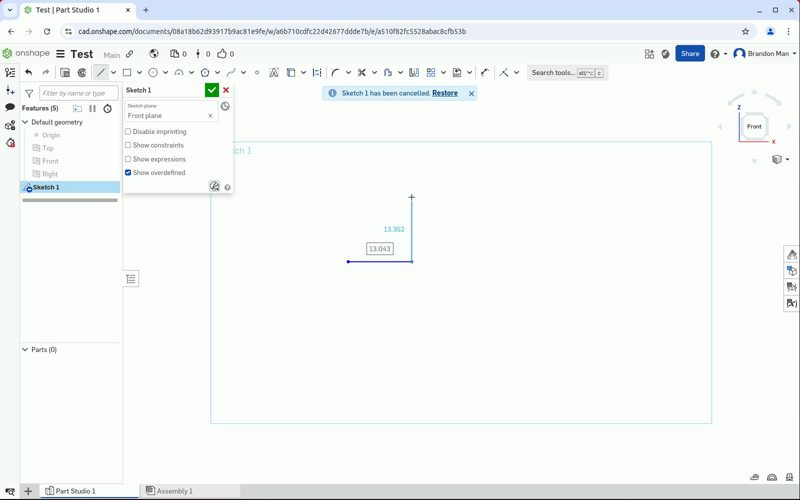
key_down(shift)
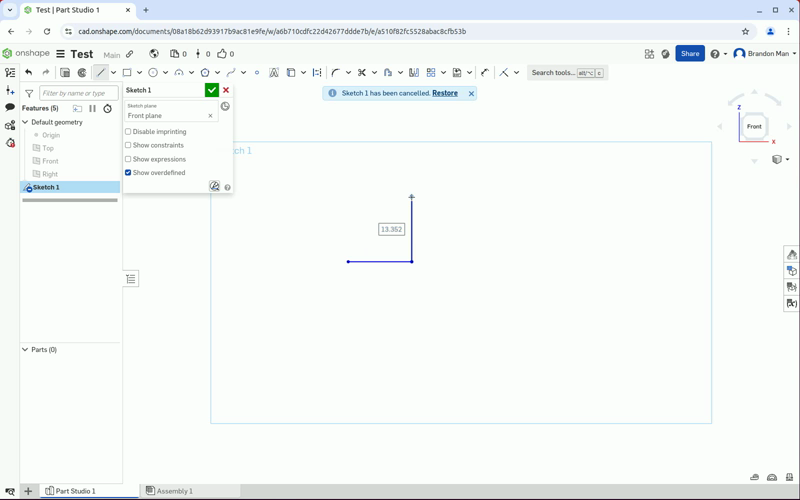
mouse_move(348, 196)
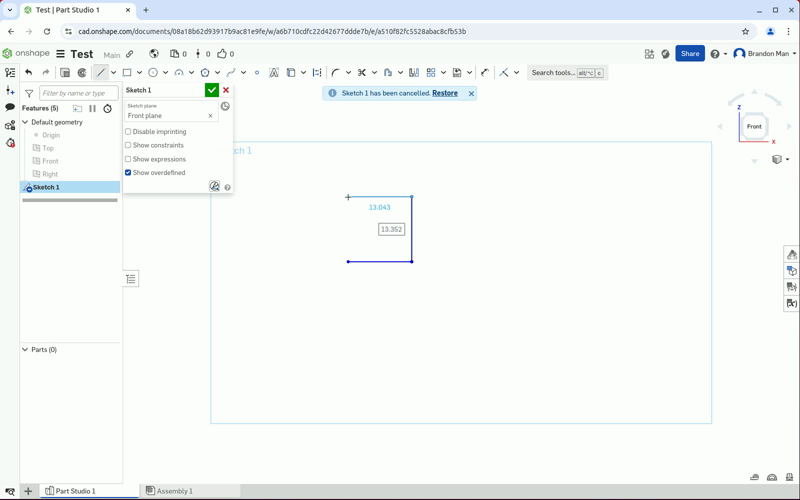
click(348, 196)
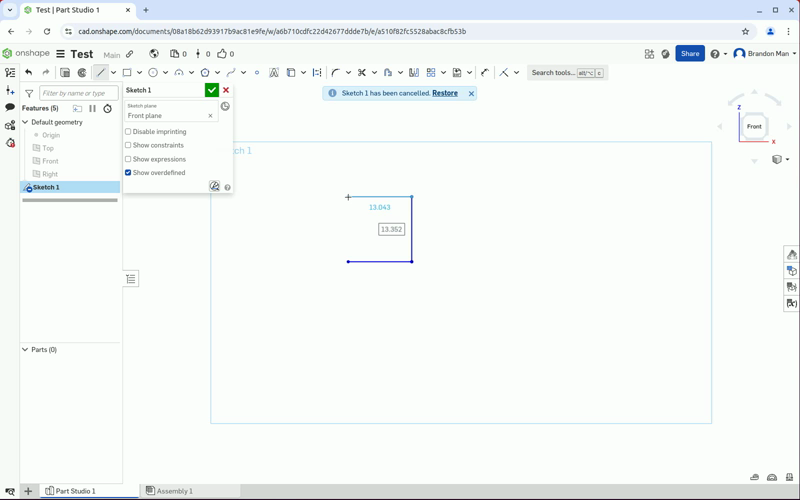
key_up(shift)
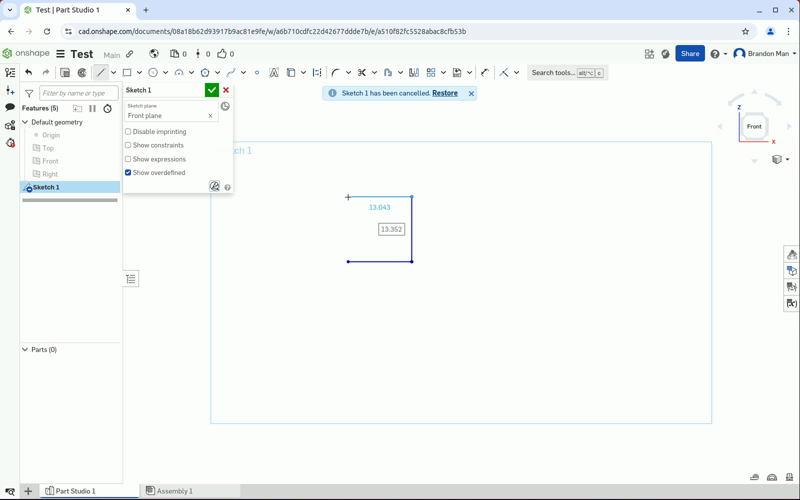
key_down(shift)
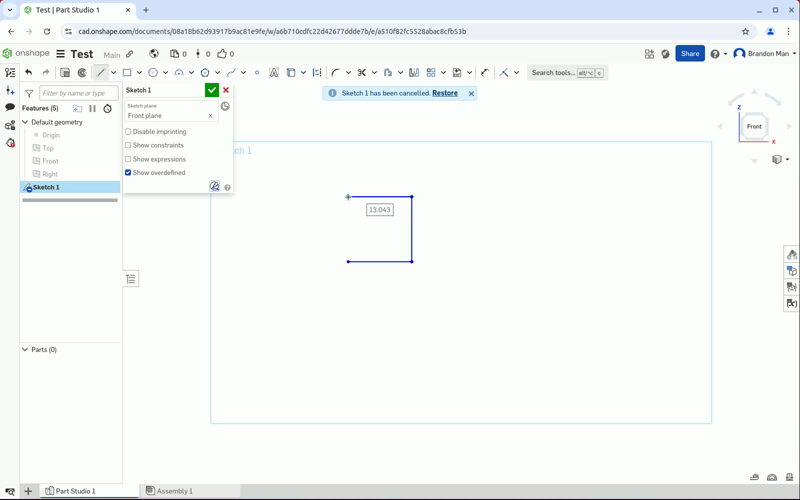
mouse_move(348, 261)
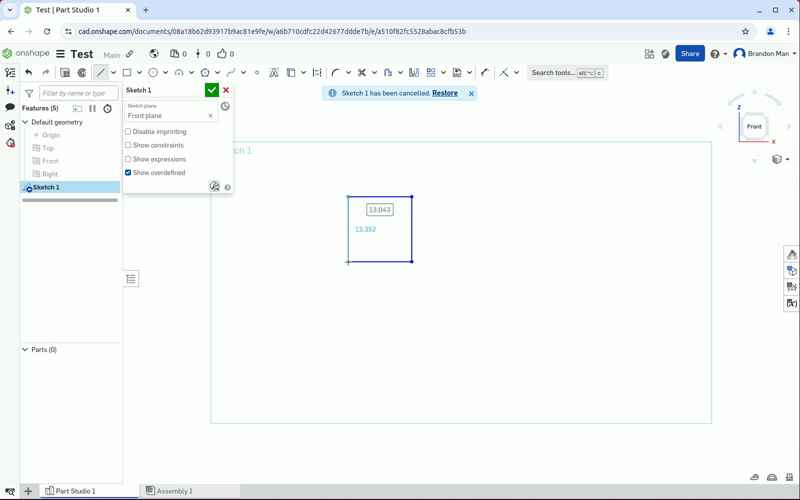
key_up(shift)
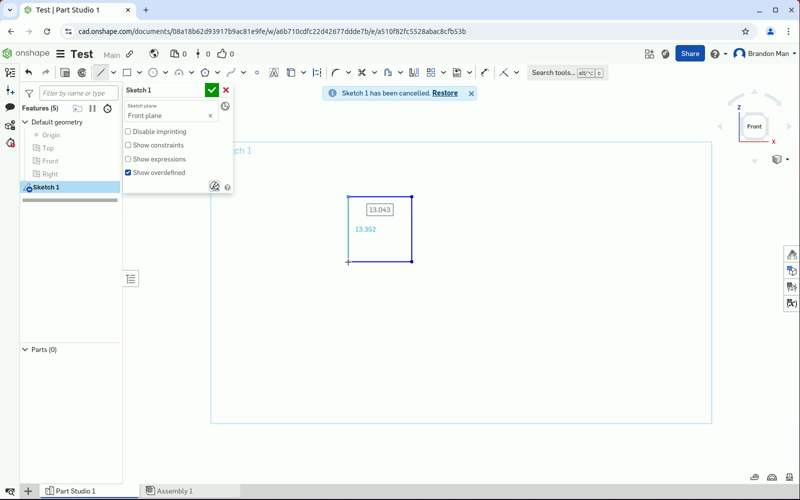
click(348, 261)
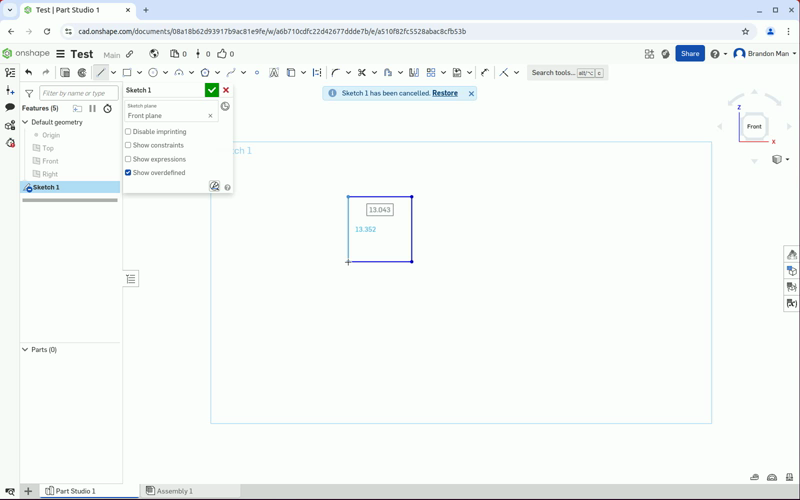
key(esc)
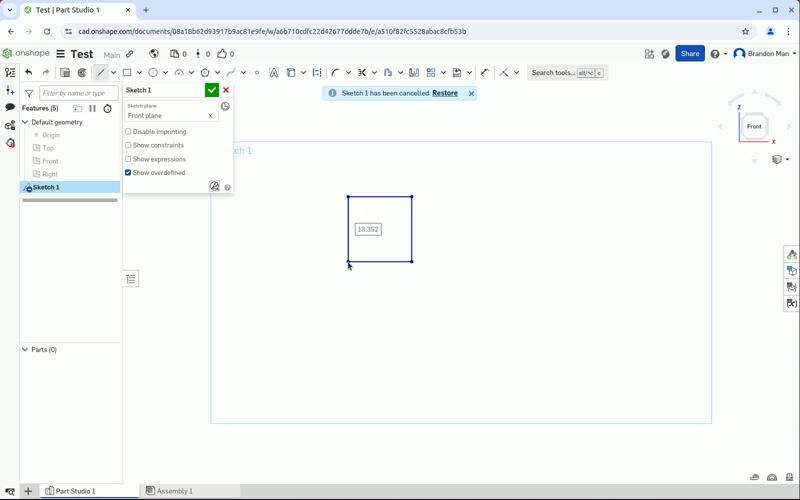
mouse_move(381, 206)
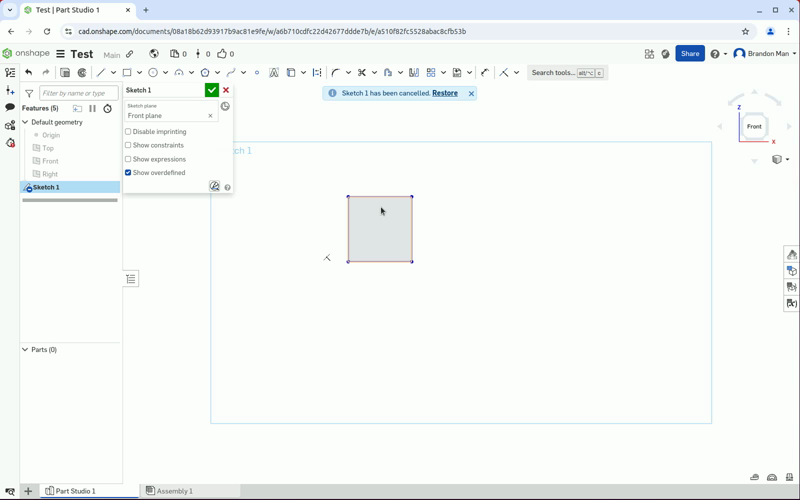
click(381, 206)
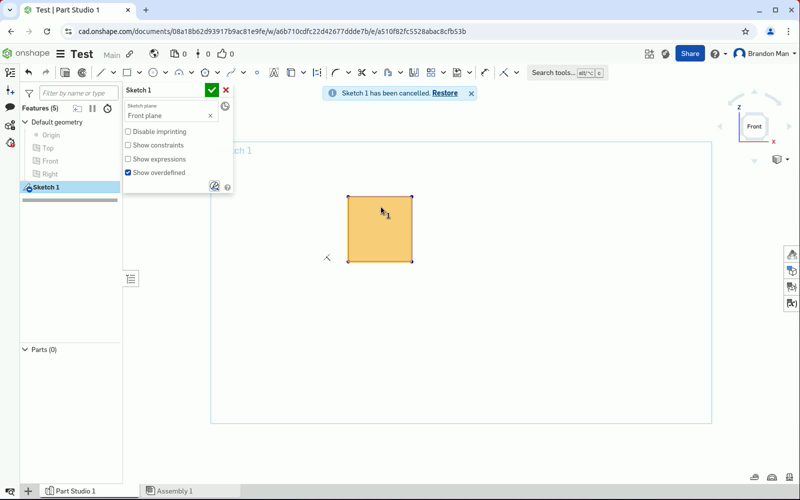
mouse_move(73, 352)
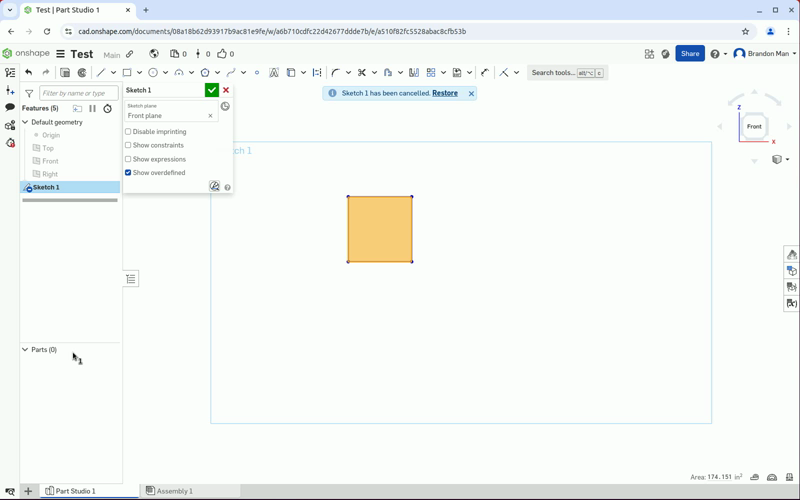
key(shift+y)
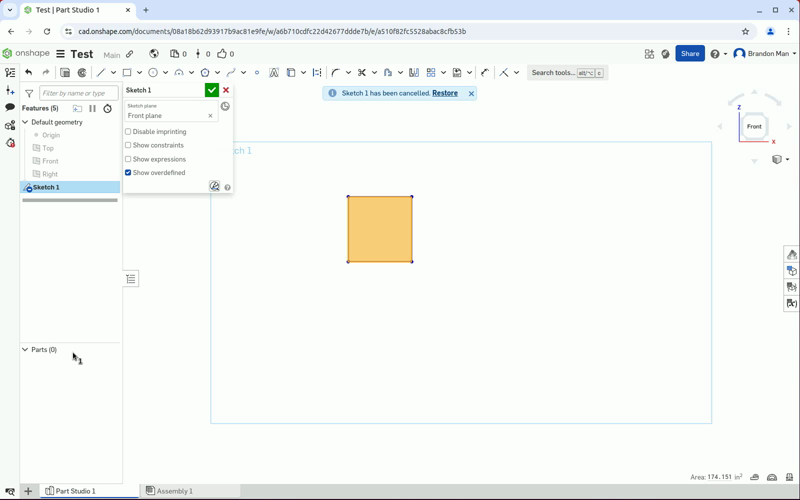
key(shift+e)
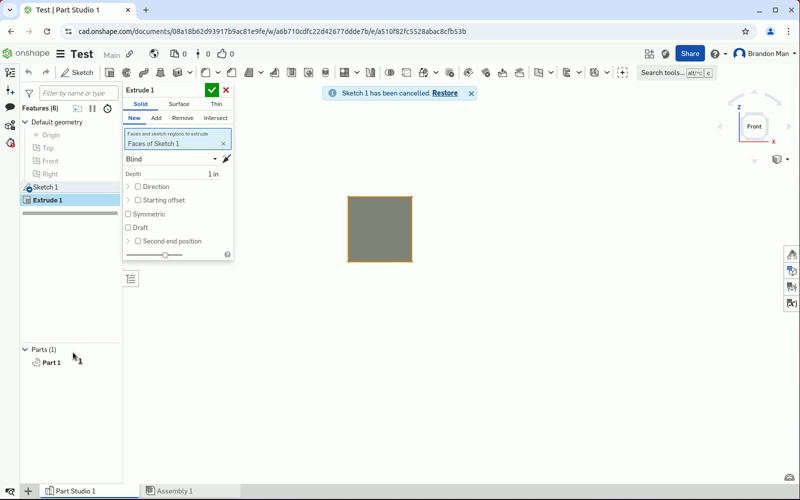
mouse_move(143, 106)
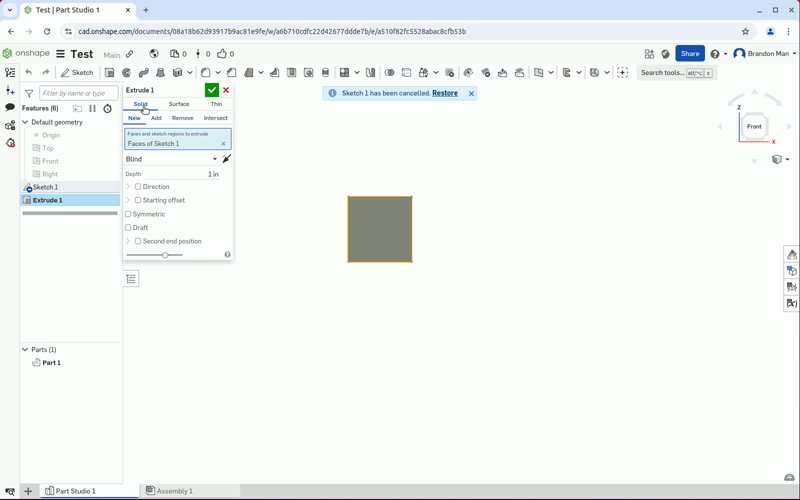
click(143, 106)
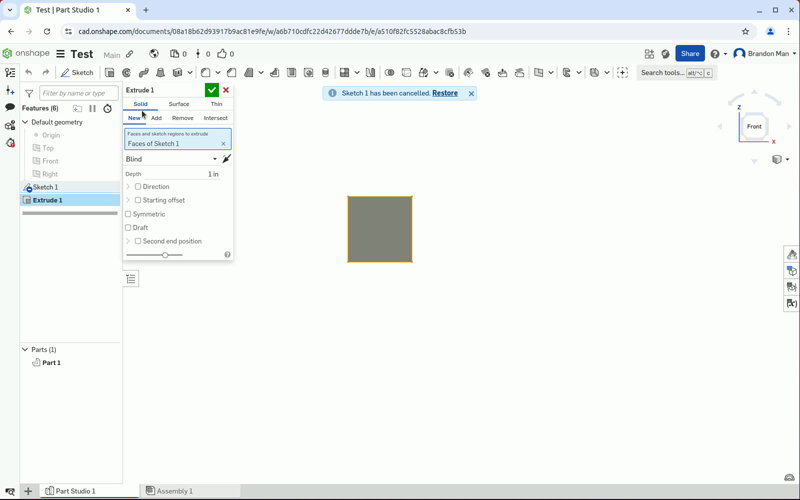
mouse_move(137, 120)
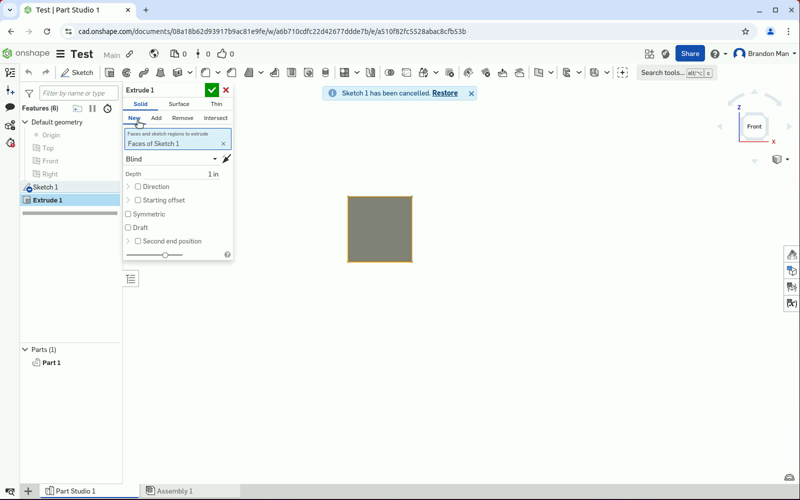
click(137, 120)
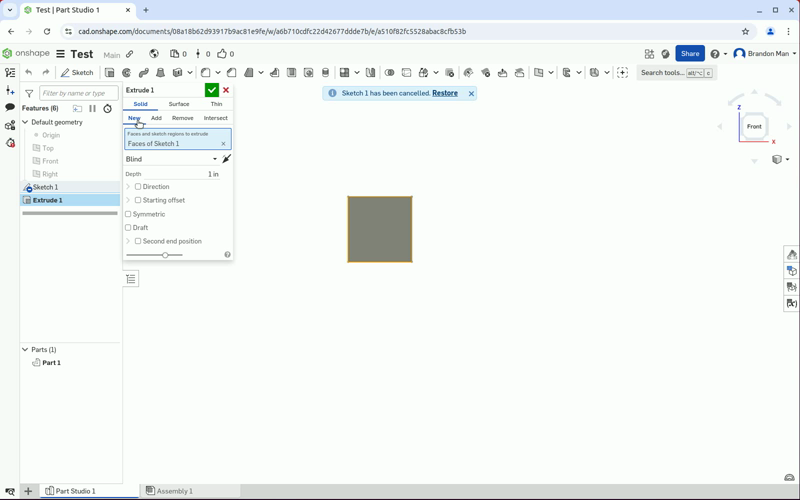
key(tab, 4)
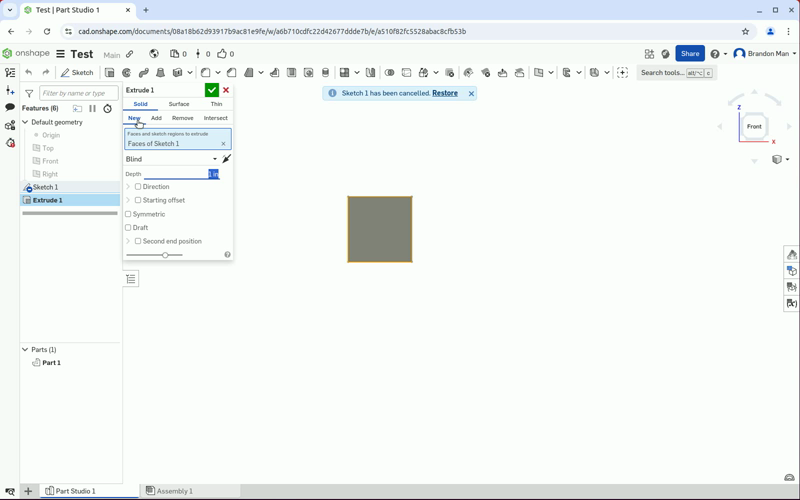
text(6.499)
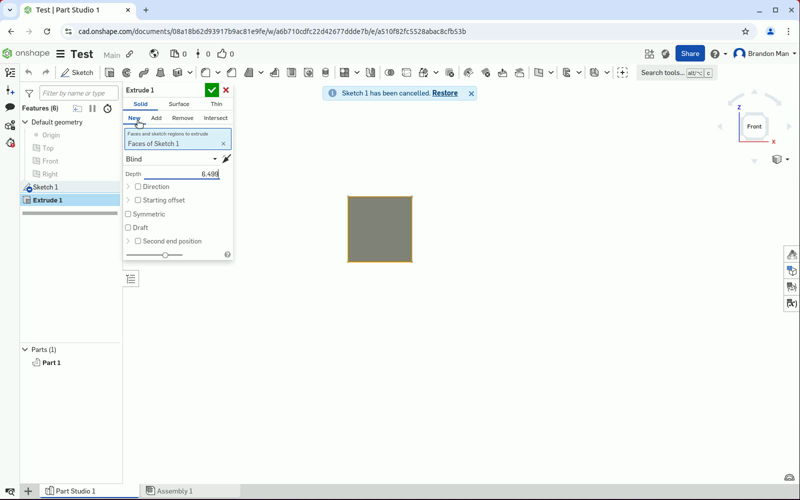
key(enter)
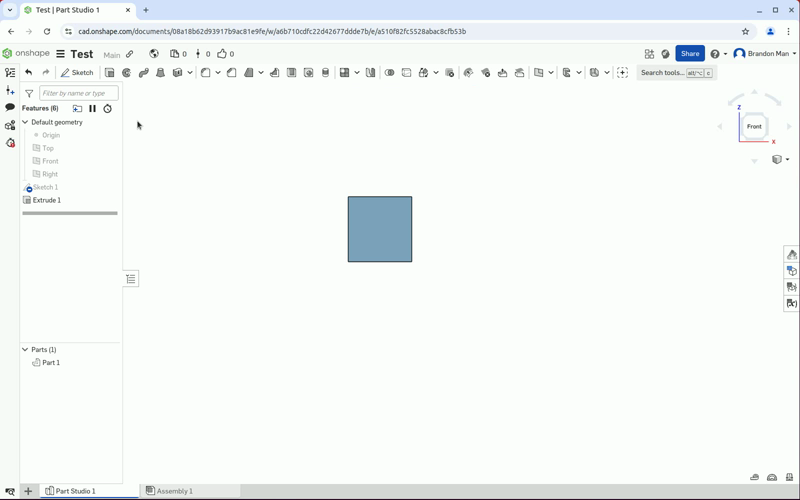
key(shift+h)
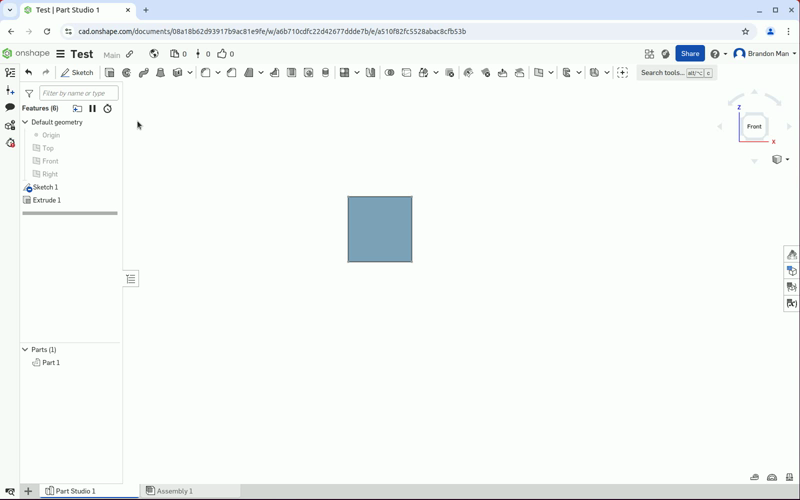
key(shift+h)
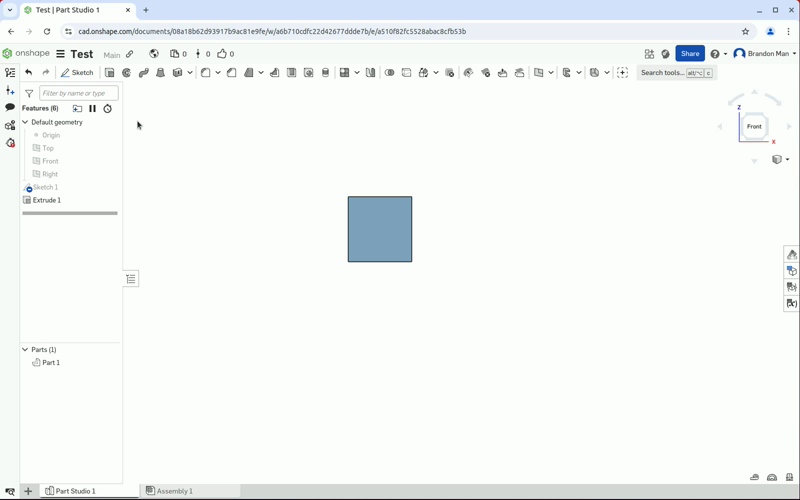
mouse_move(73, 189)
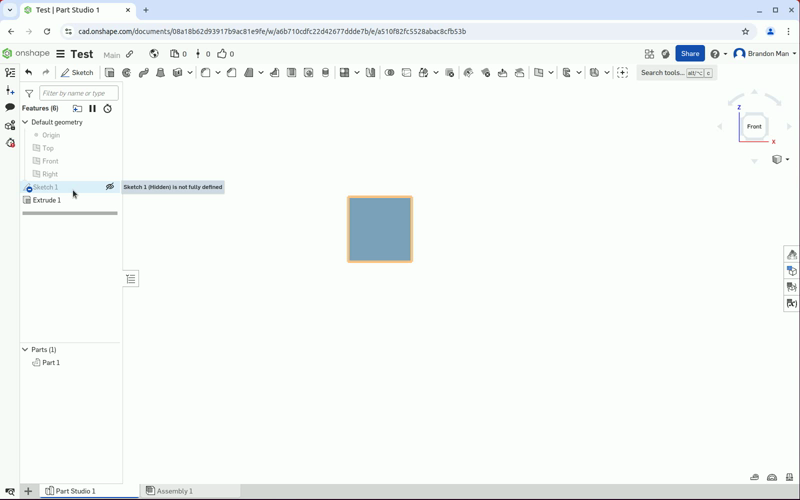
click(73, 189)
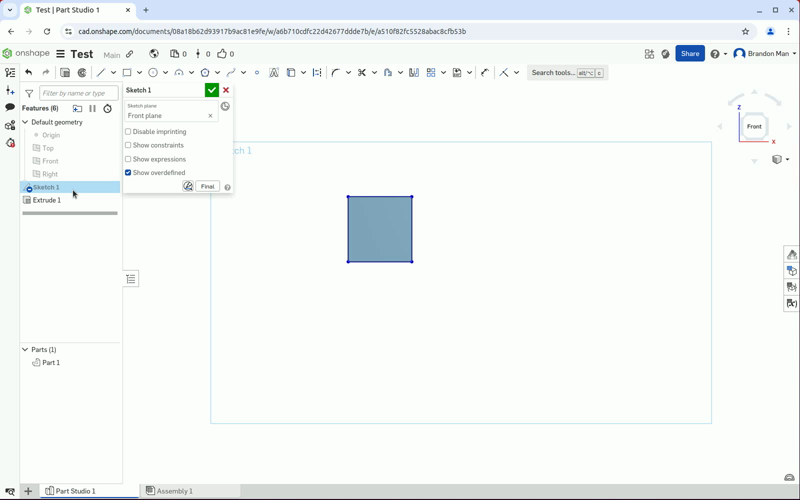
mouse_move(229, 92)
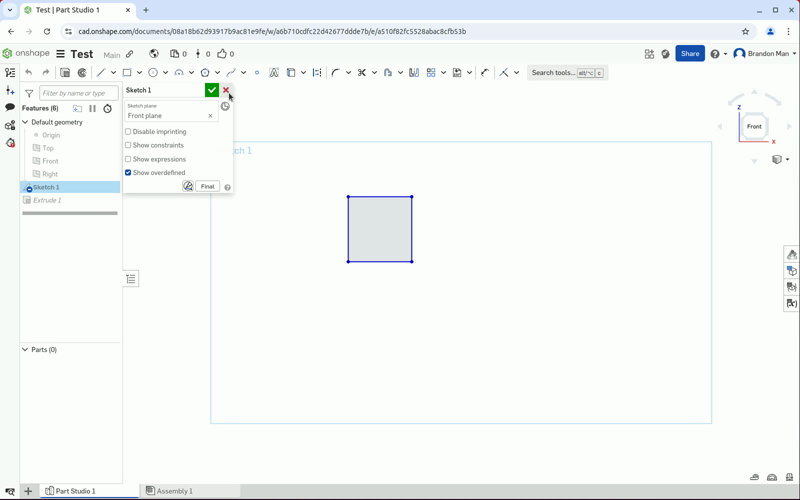
click(229, 92)
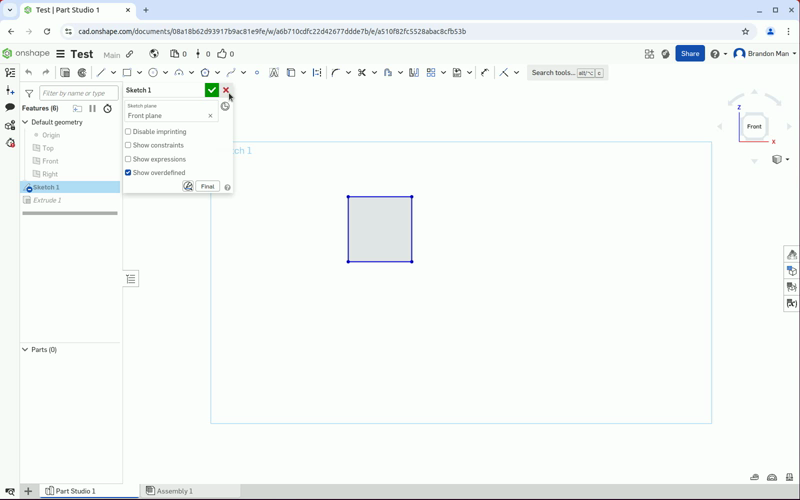
key(shift+s)
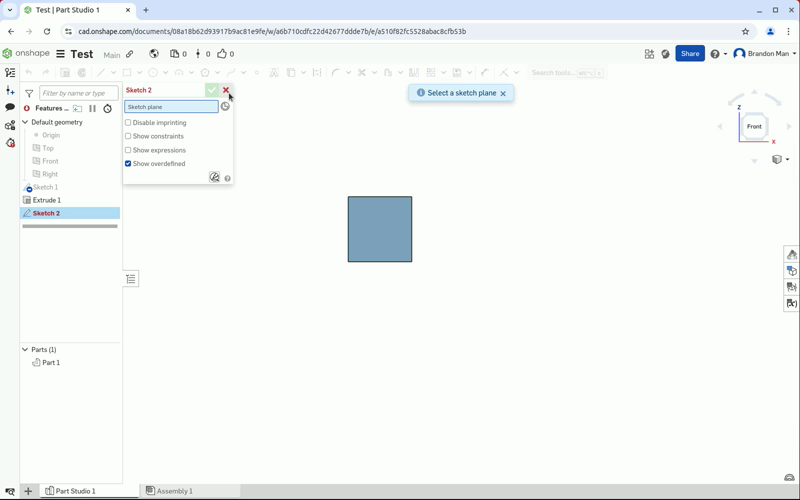
mouse_move(73, 163)
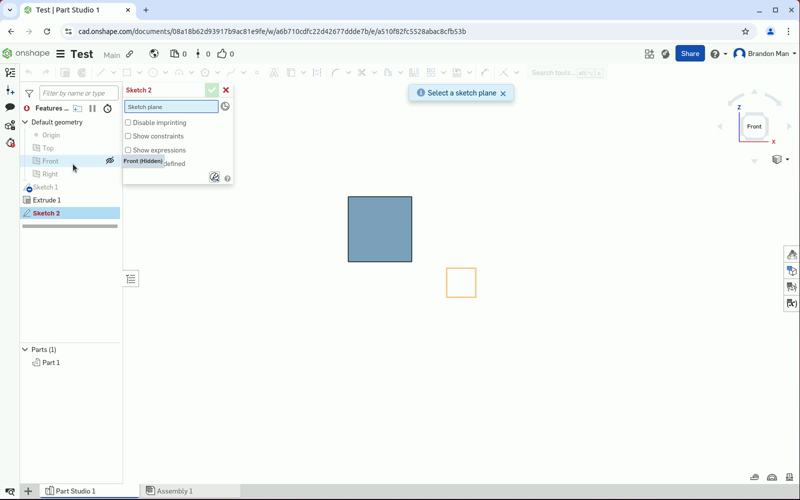
click(73, 163)
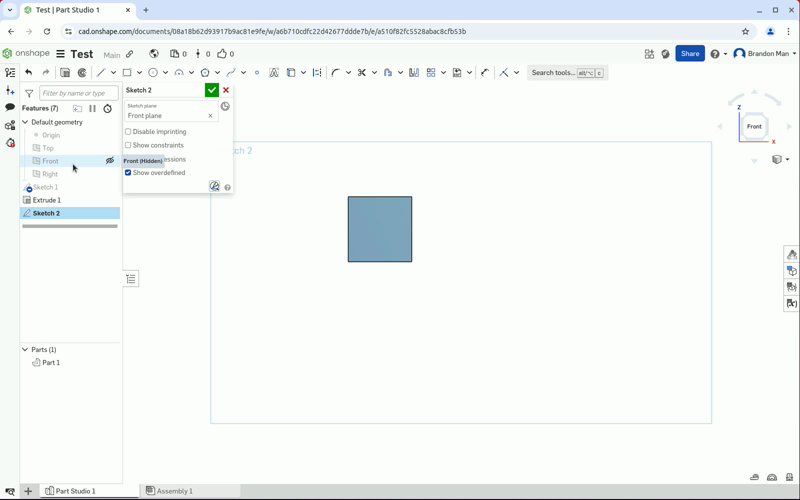
mouse_move(73, 352)
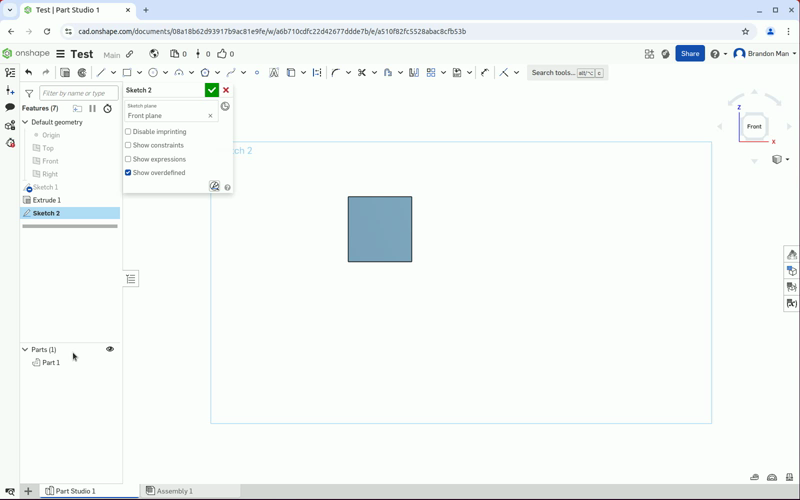
key(y)
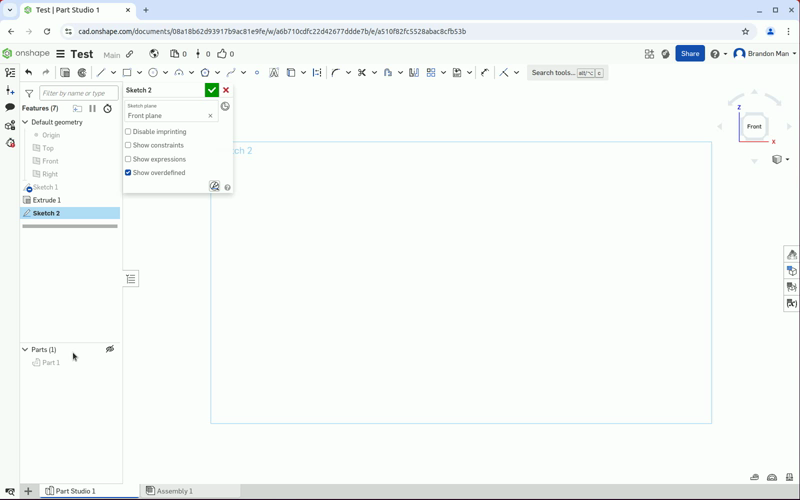
key(l)
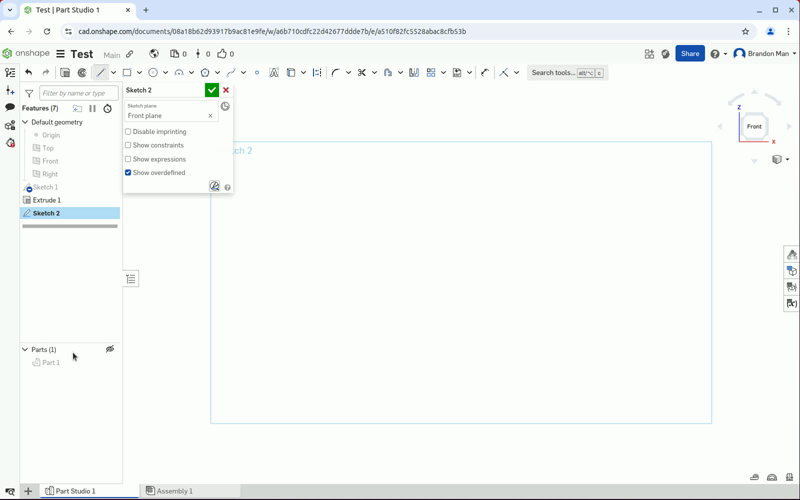
key_down(shift)
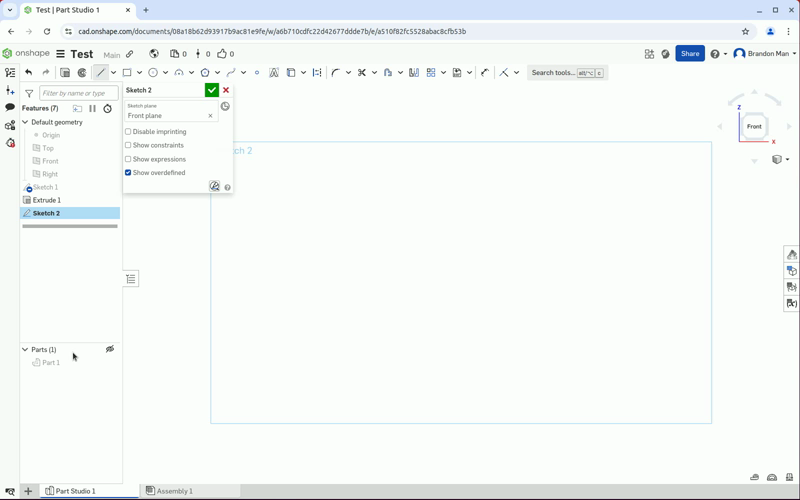
mouse_move(473, 278)
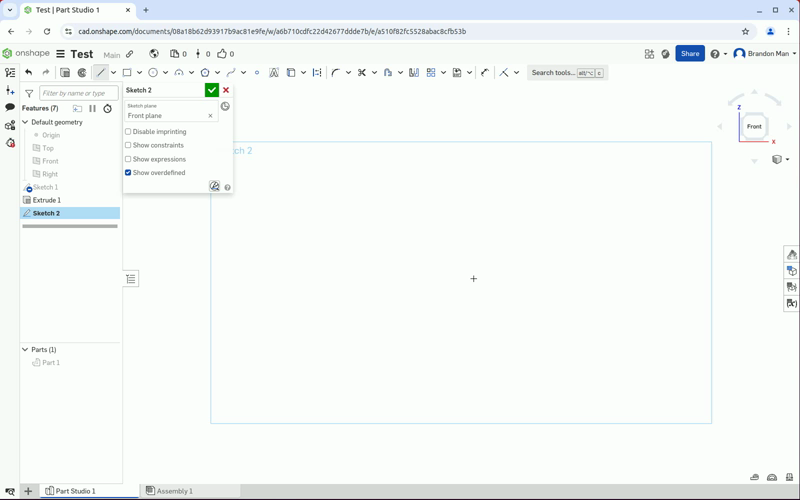
click(473, 278)
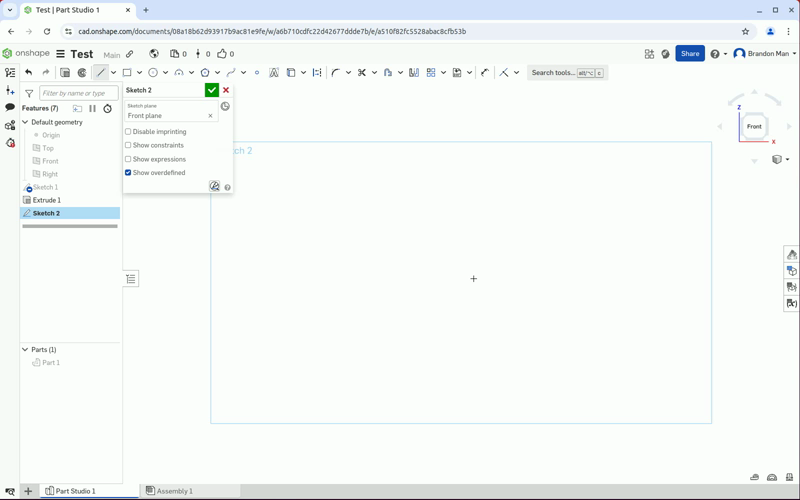
key_up(shift)
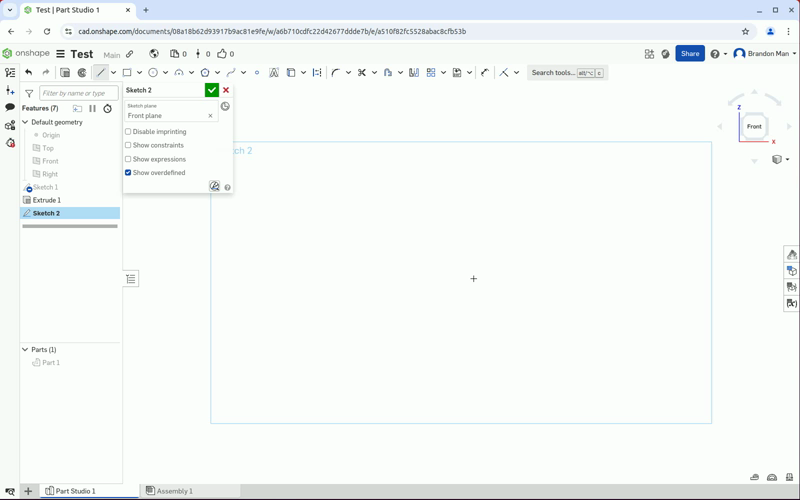
key_down(shift)
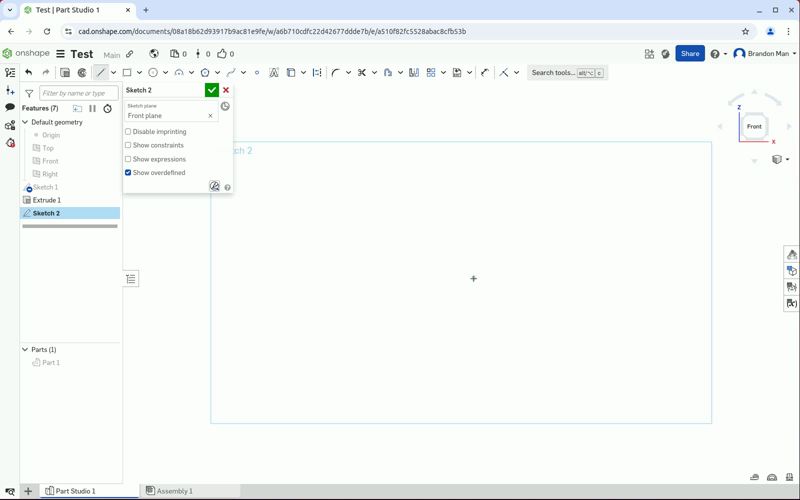
mouse_move(534, 278)
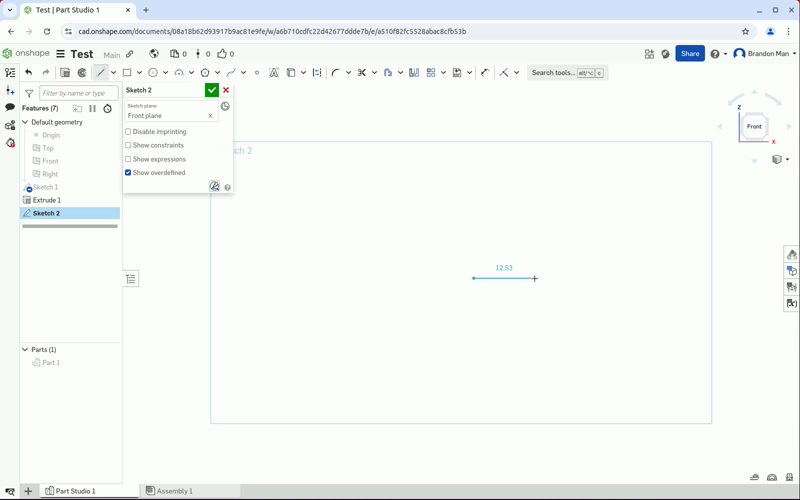
click(534, 278)
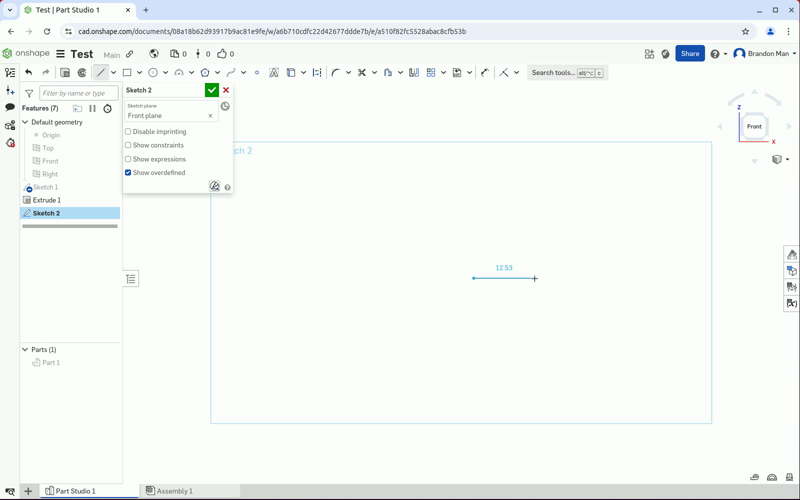
key_up(shift)
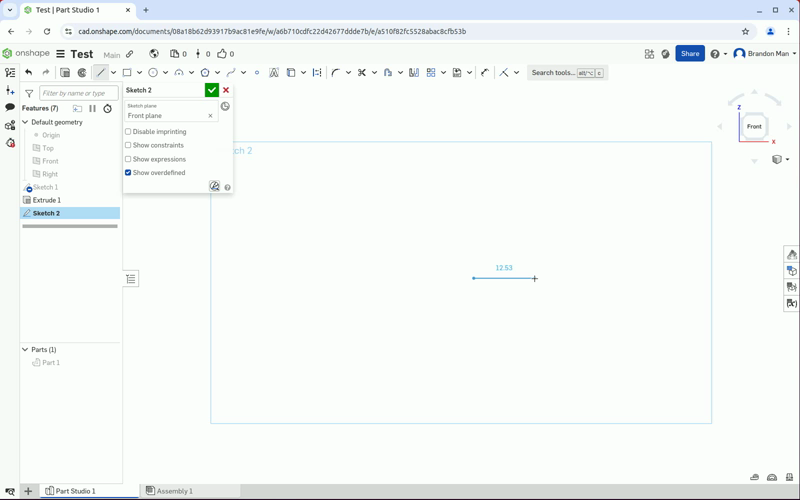
key_down(shift)
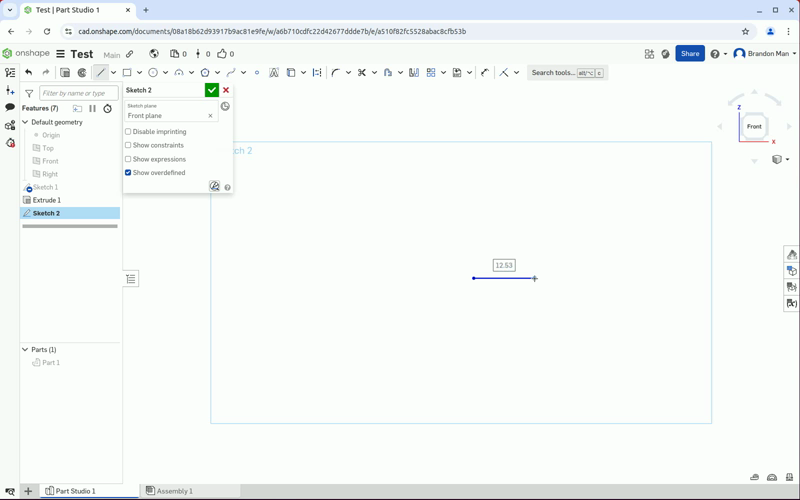
mouse_move(534, 215)
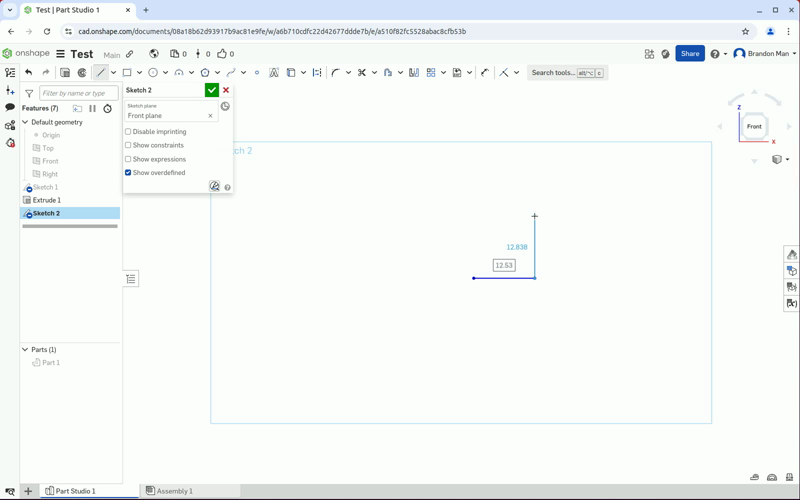
click(534, 215)
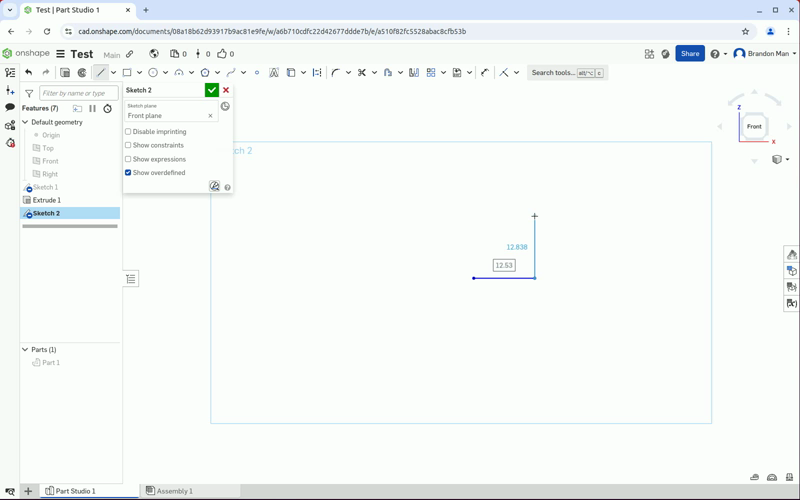
key_up(shift)
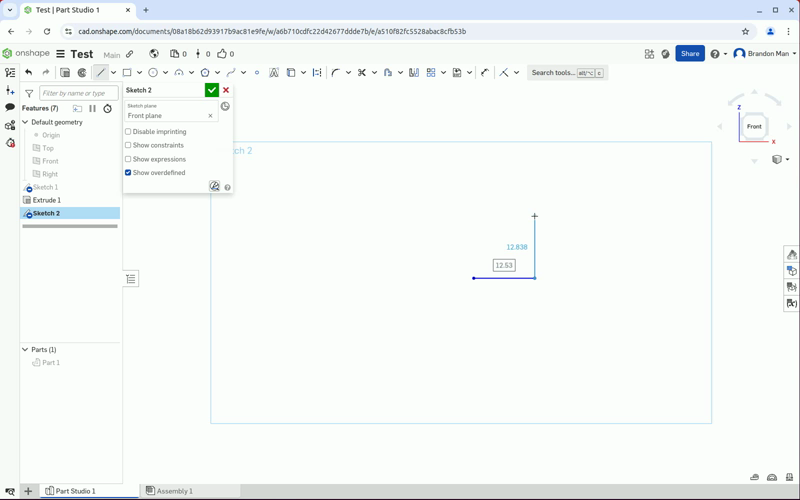
key_down(shift)
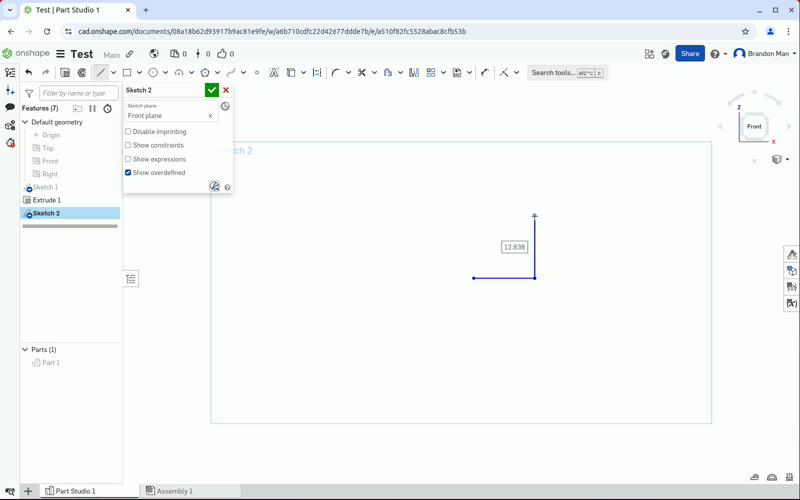
mouse_move(473, 215)
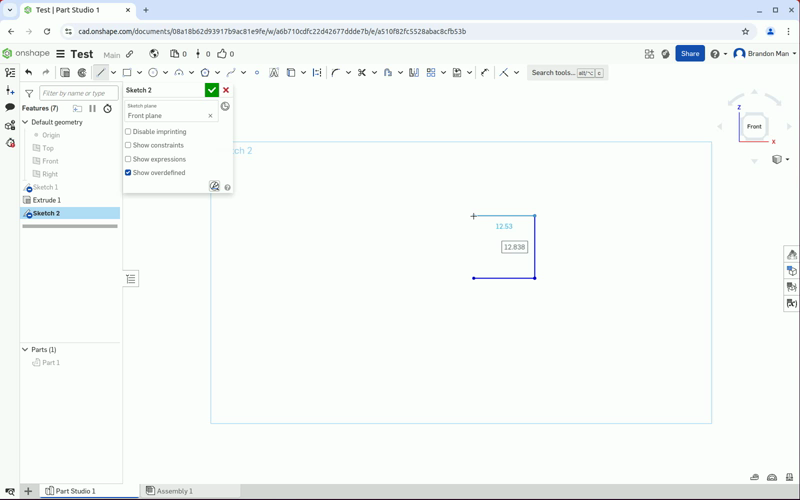
click(473, 215)
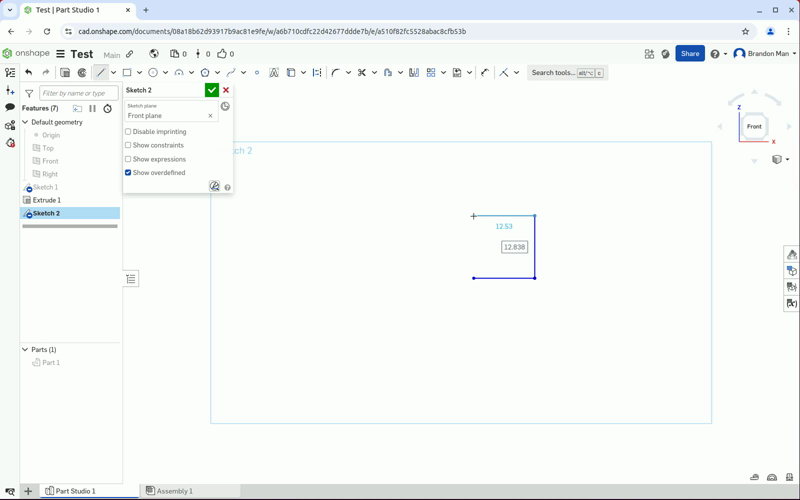
key_up(shift)
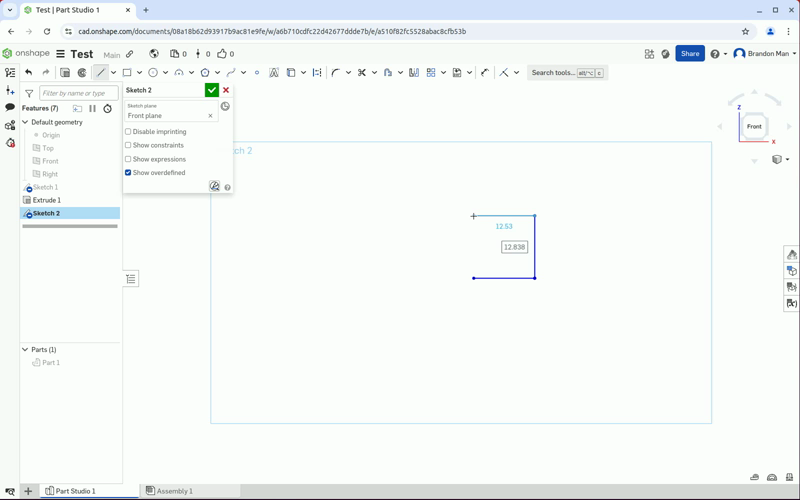
key_down(shift)
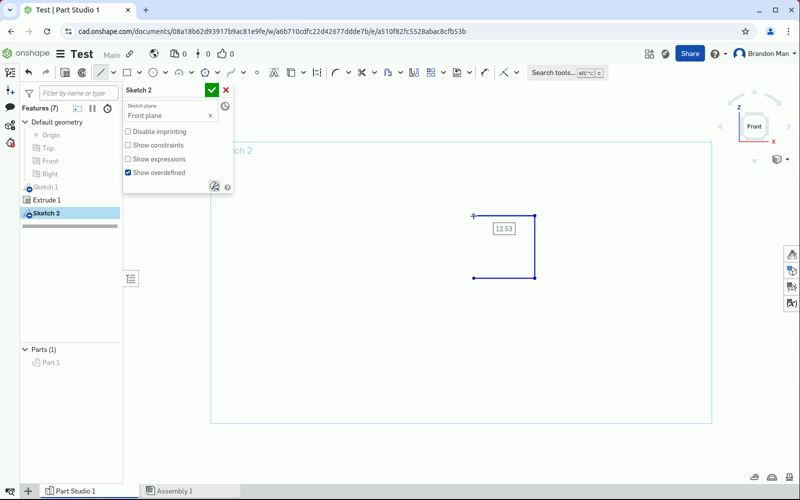
mouse_move(473, 278)
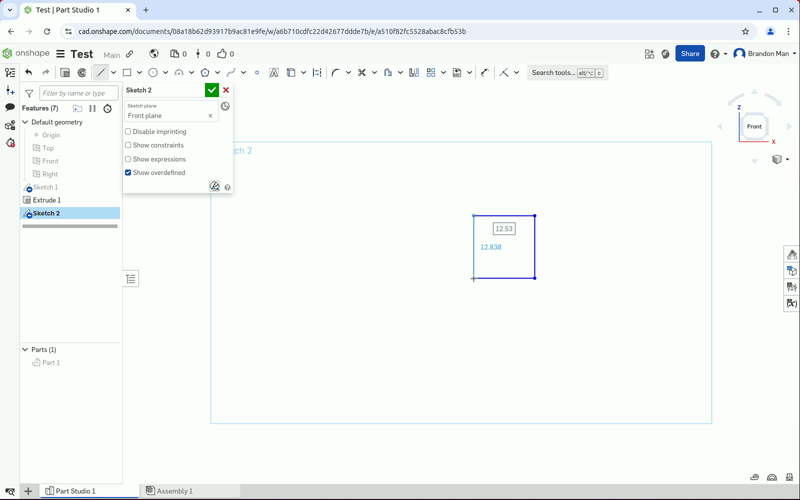
key_up(shift)
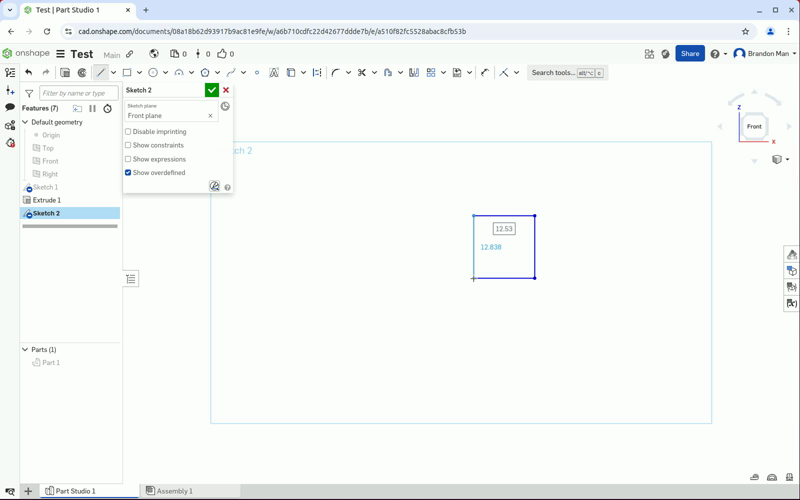
click(473, 278)
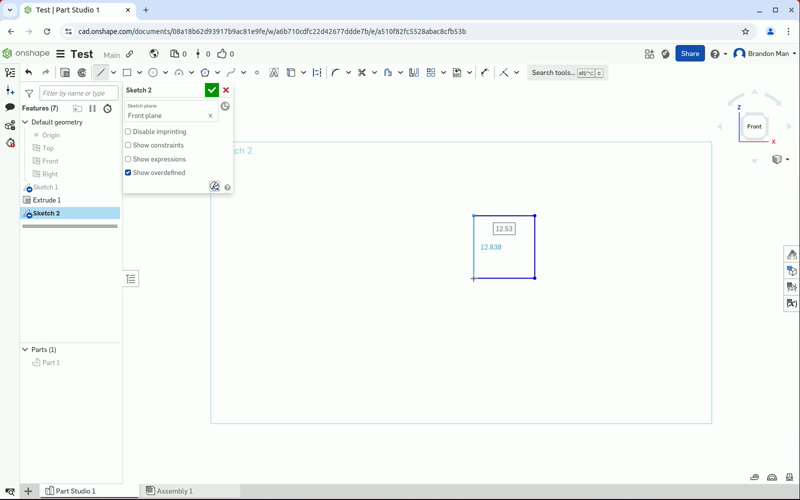
key(esc)
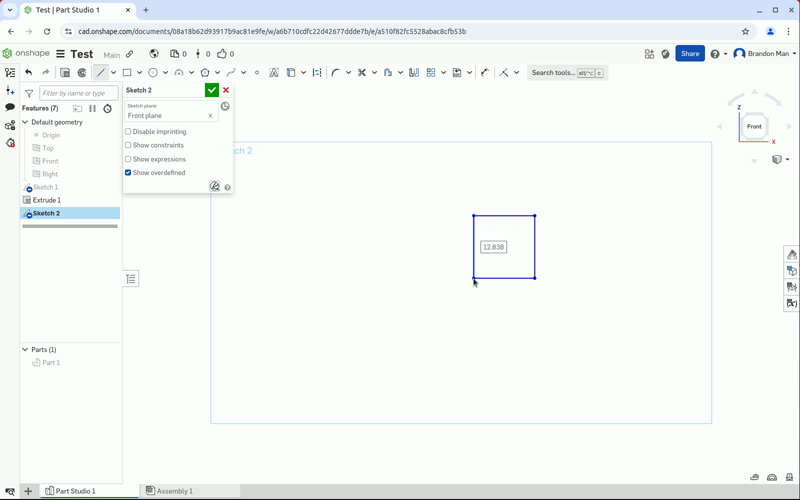
mouse_move(508, 268)
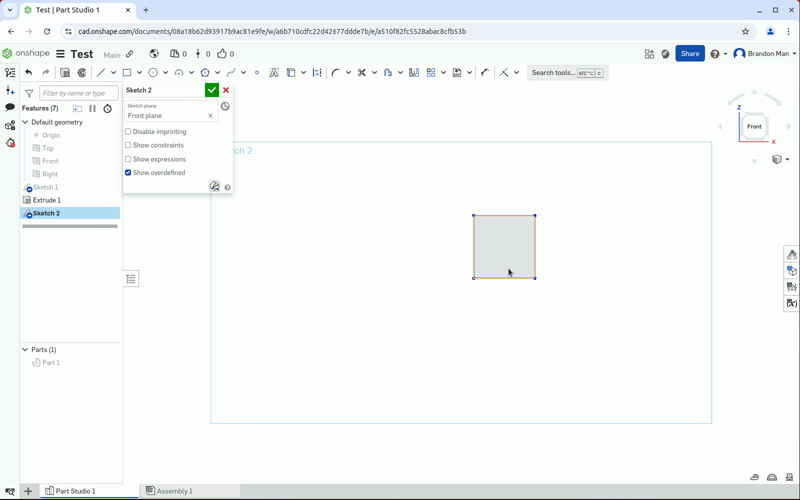
click(508, 268)
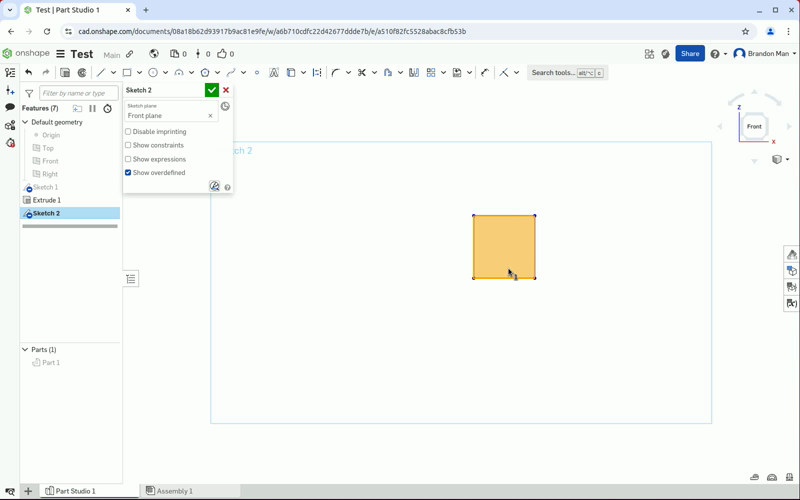
mouse_move(73, 352)
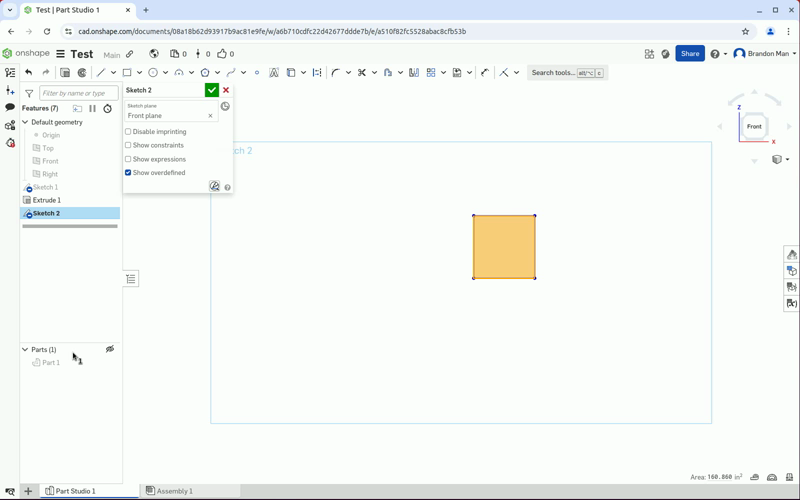
key(shift+y)
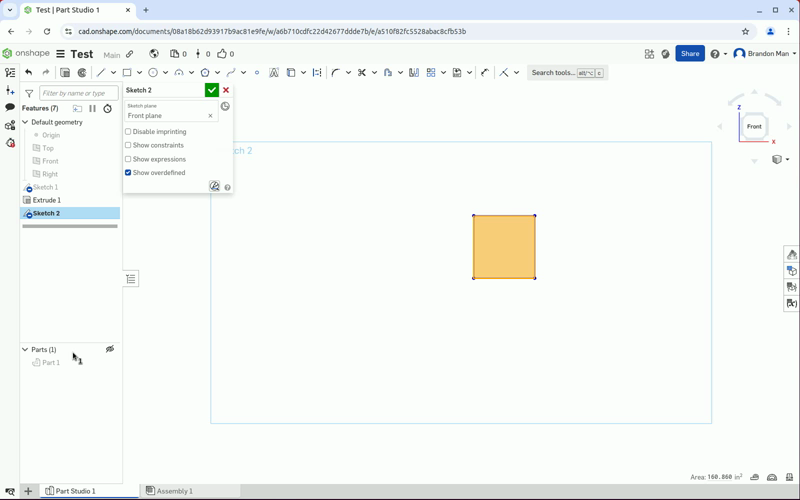
key(shift+e)
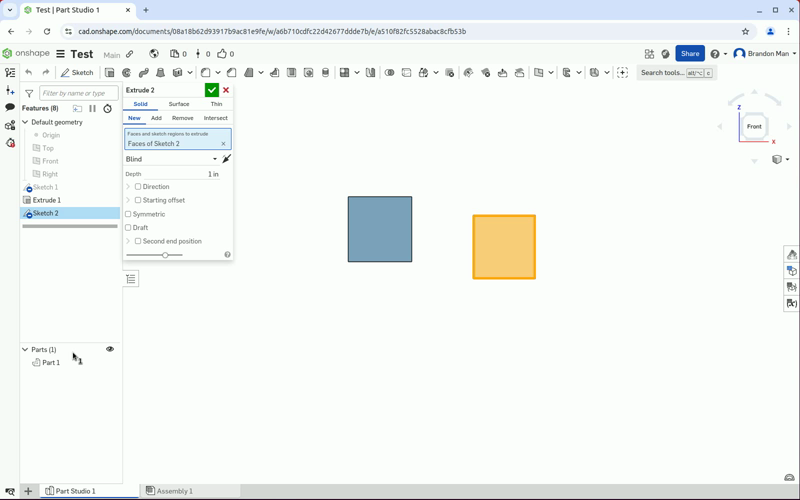
mouse_move(143, 106)
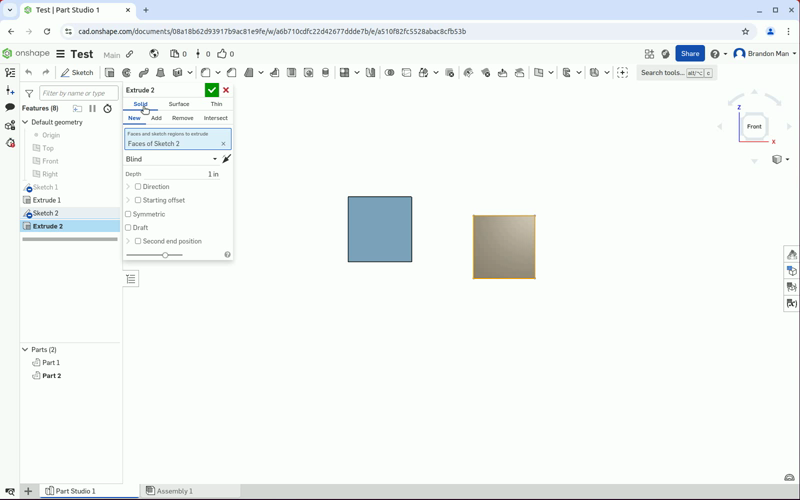
click(143, 106)
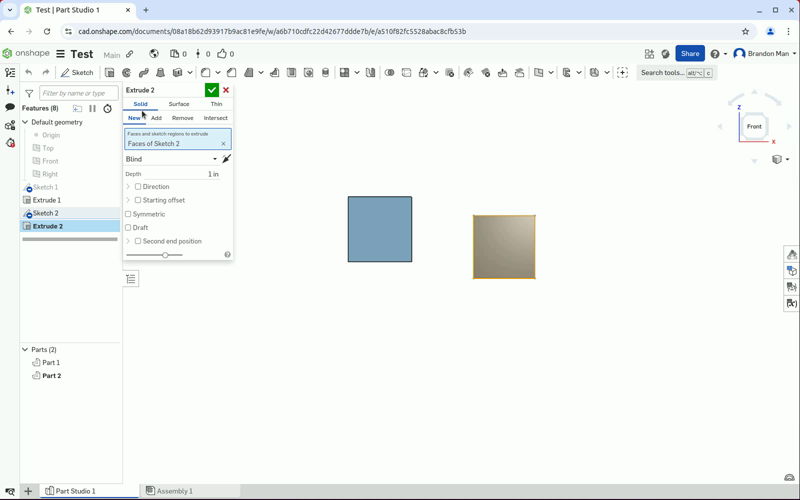
mouse_move(137, 120)
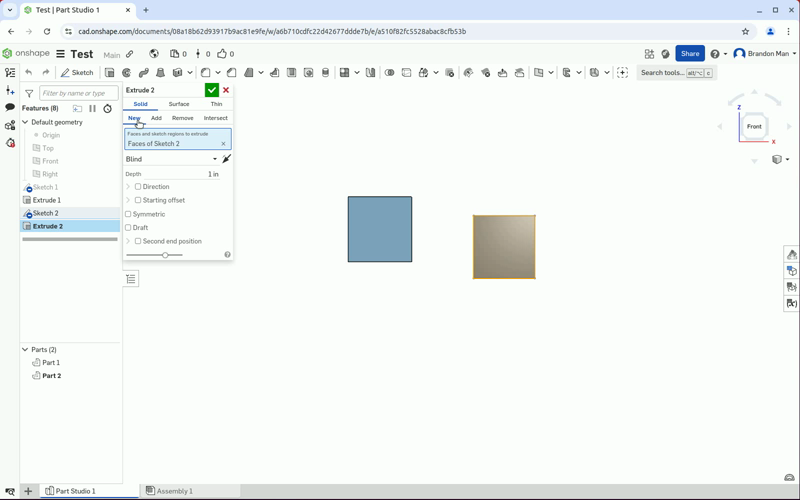
click(137, 120)
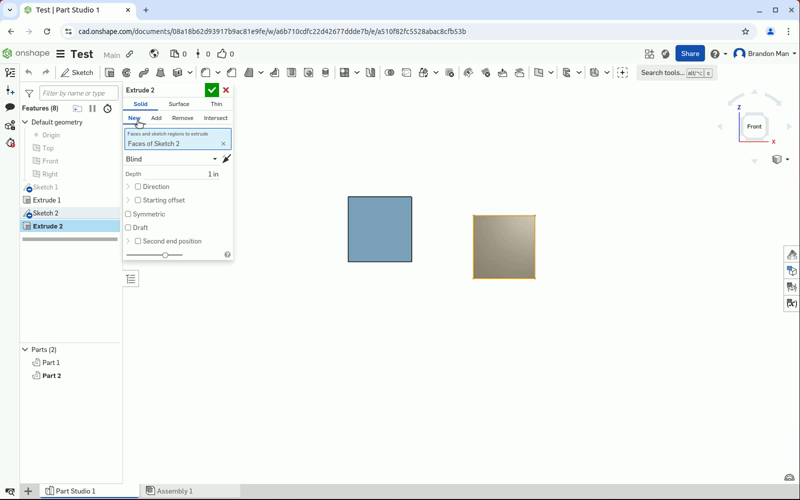
key(tab, 4)
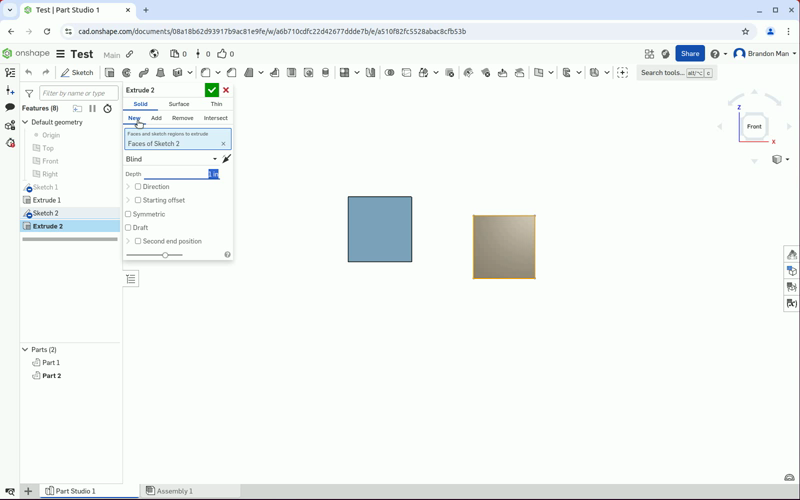
text(6.499)
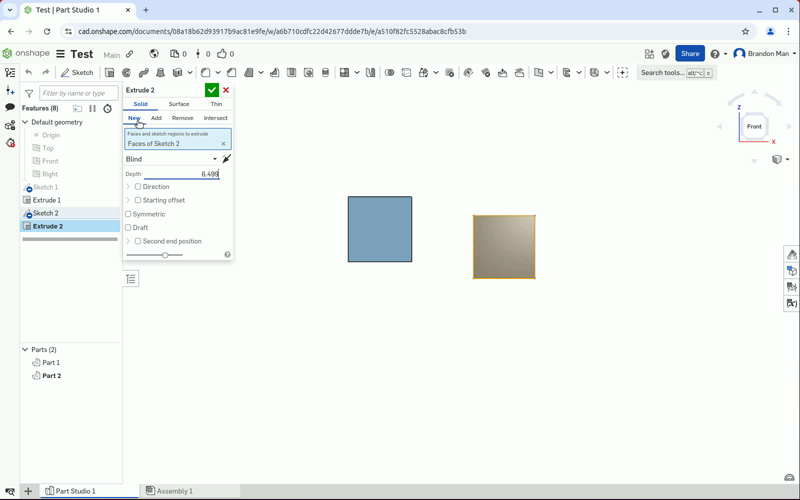
key(enter)
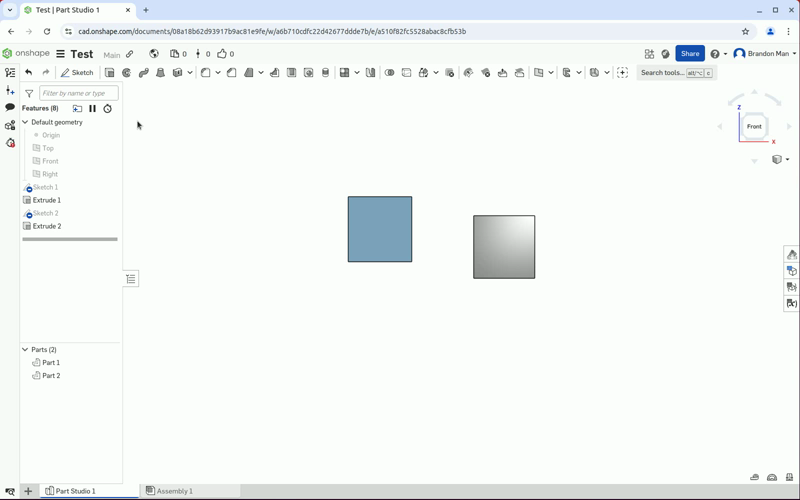
key(shift+h)
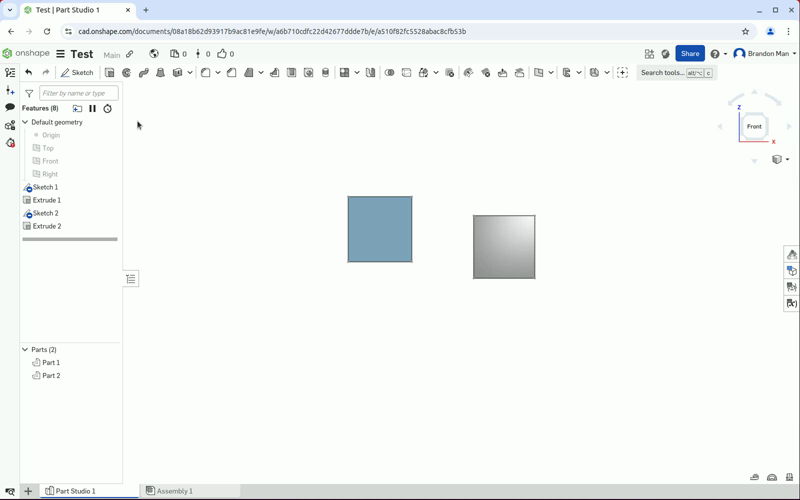
key(shift+h)
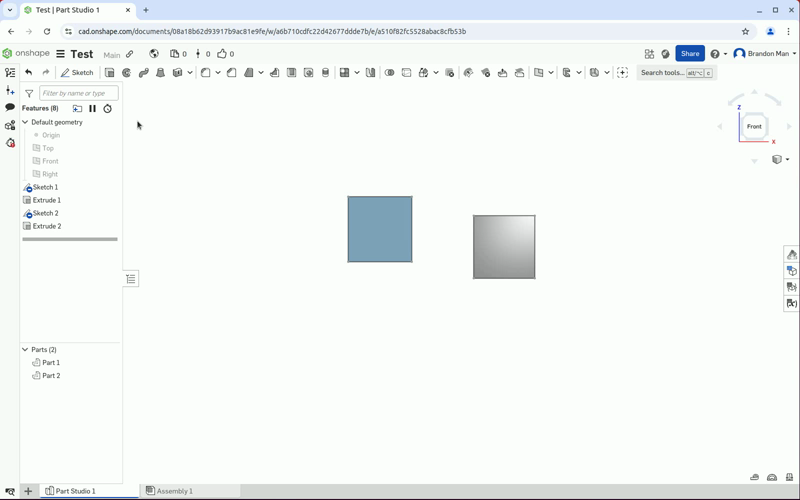
key(shift+7)
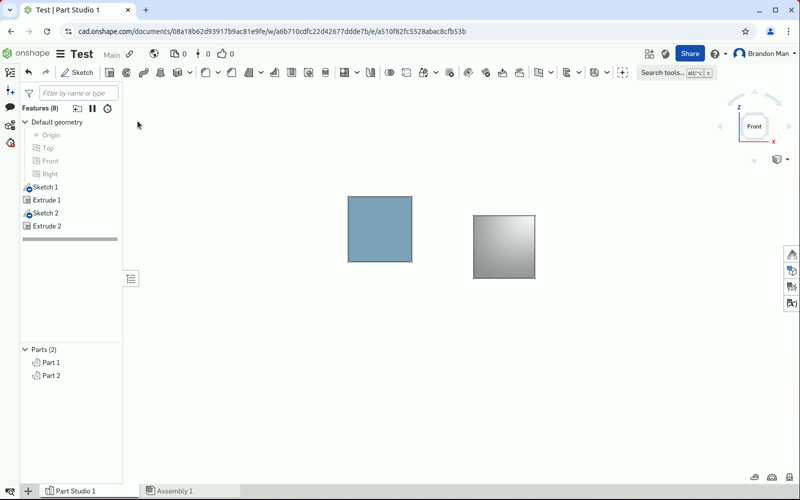
key(left, 2)
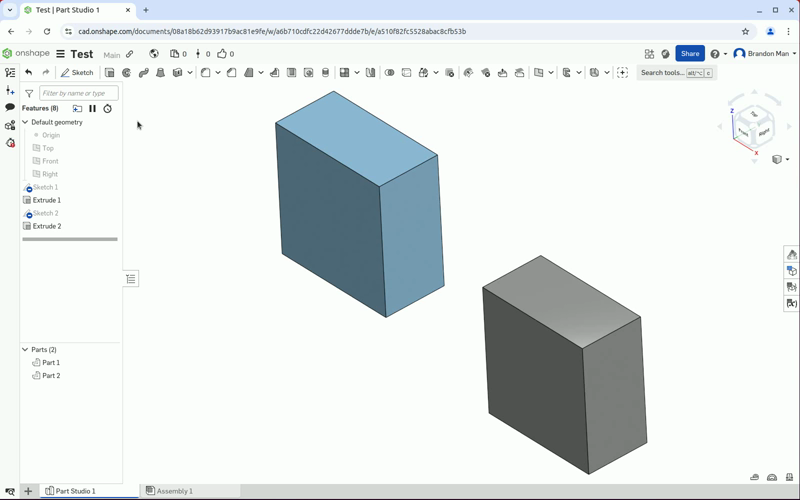
key(down, 2)
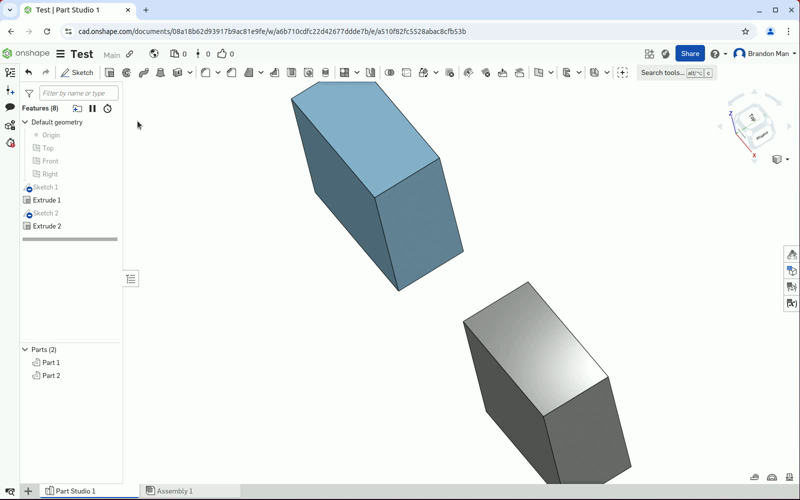
key(up, 2)
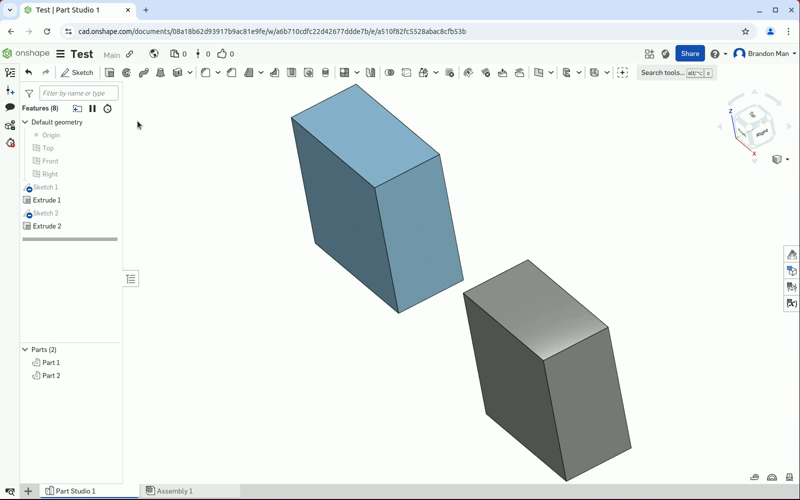
key(right, 2)
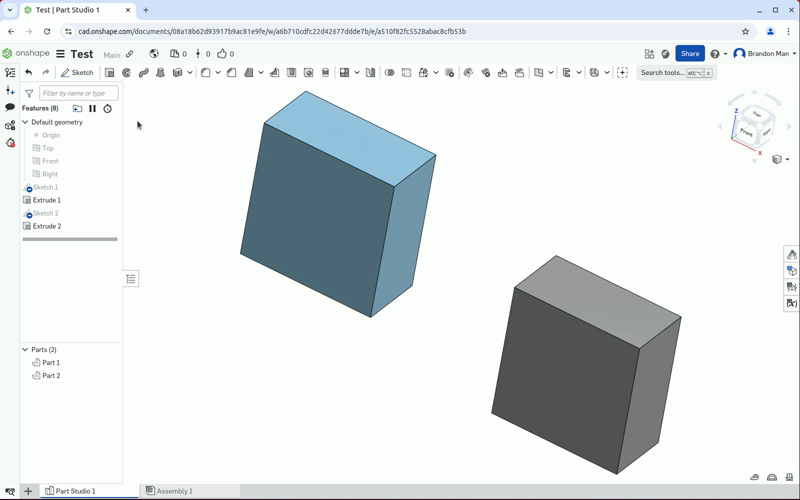
mouse_move(73, 189)
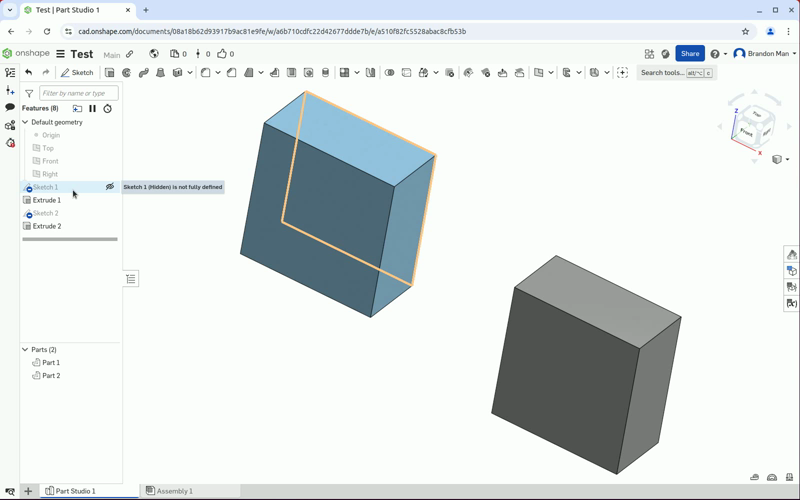
click(73, 189)